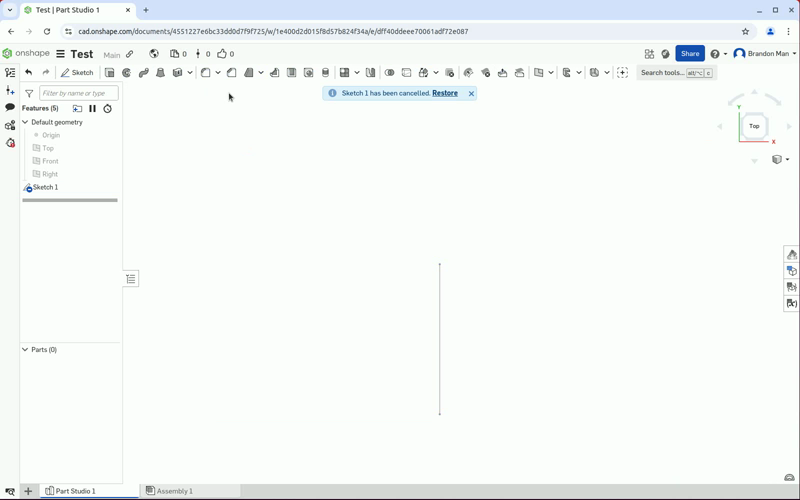
key(shift+h)
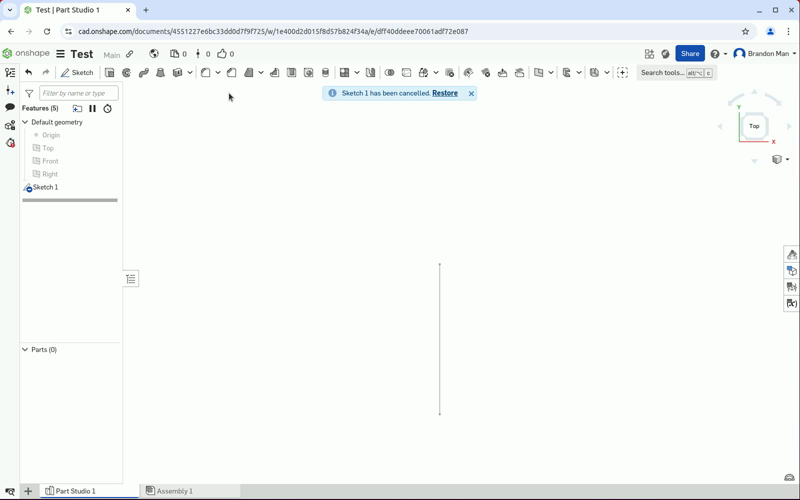
key(shift+s)
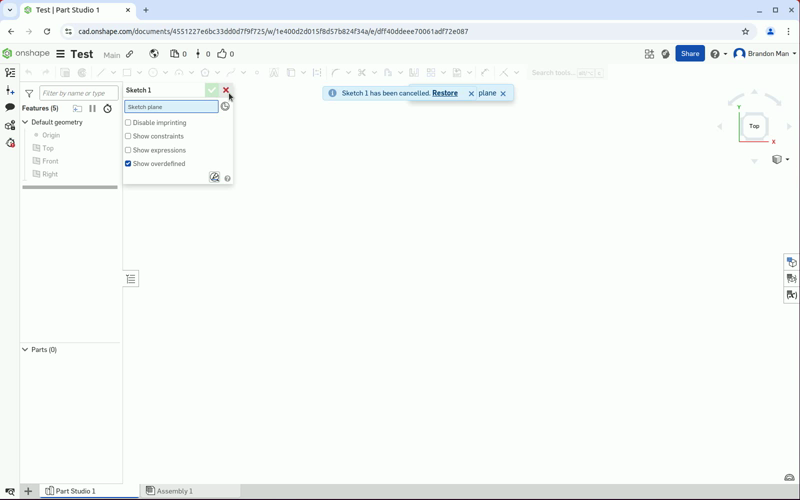
mouse_move(73, 150)
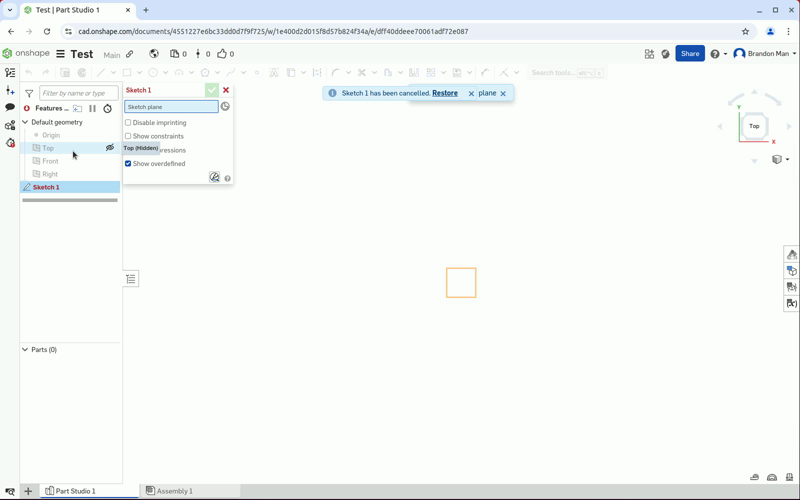
click(73, 150)
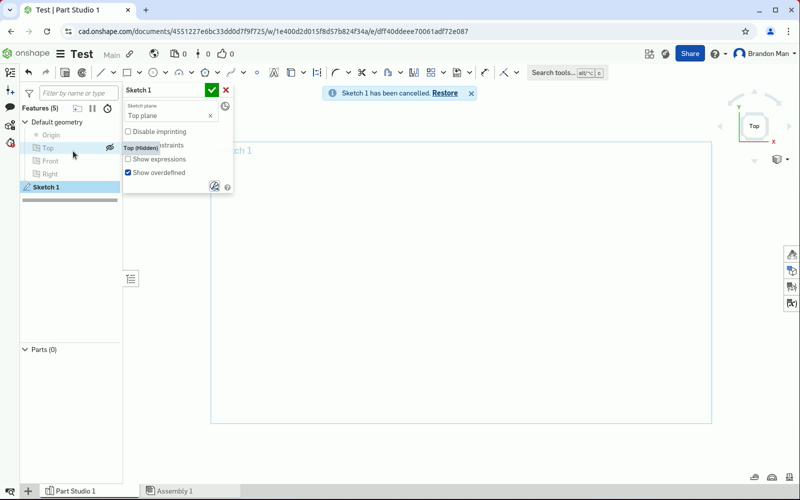
mouse_move(73, 352)
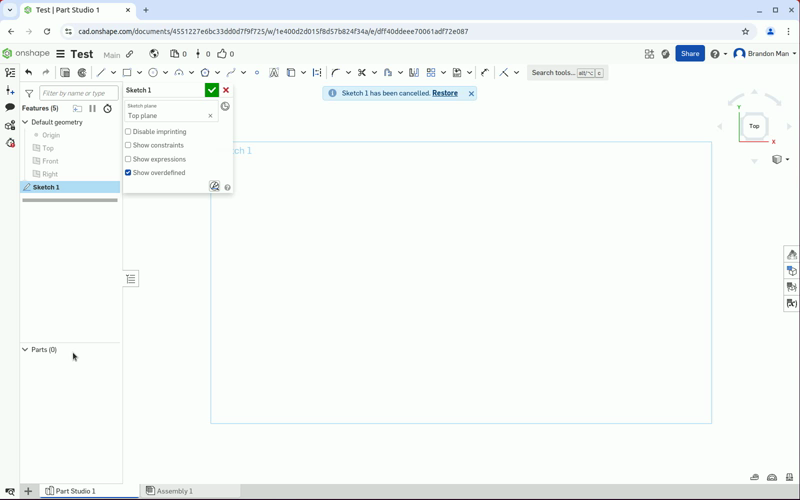
key(y)
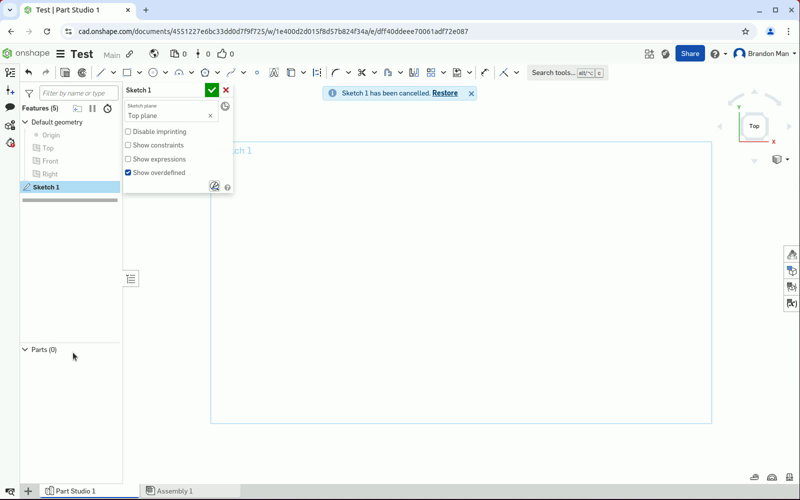
key(l)
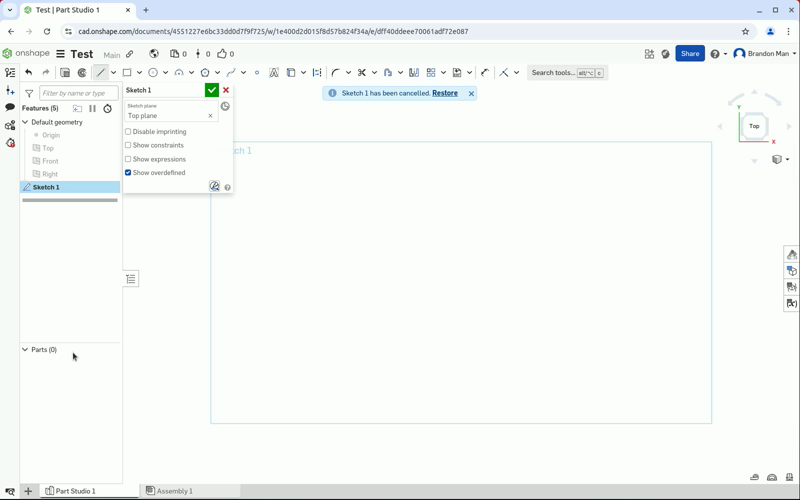
key_down(shift)
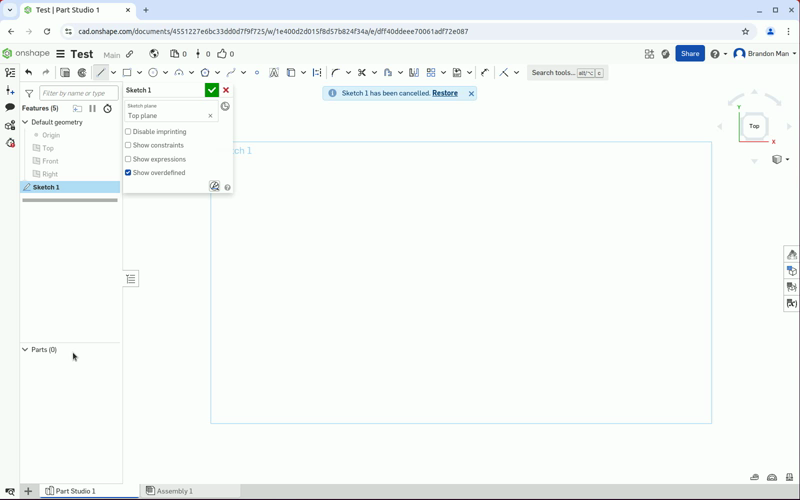
mouse_move(460, 282)
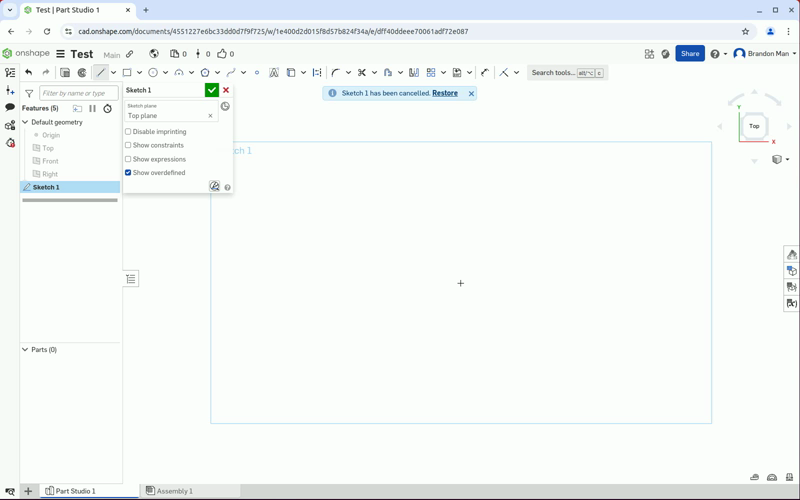
click(460, 282)
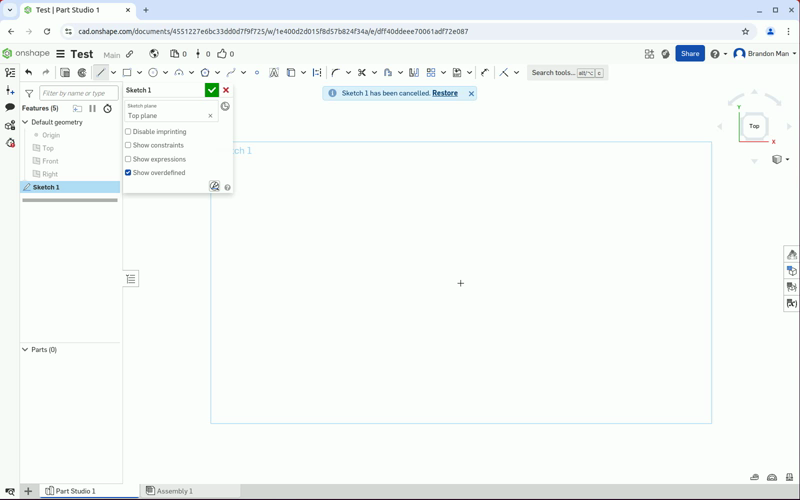
key_up(shift)
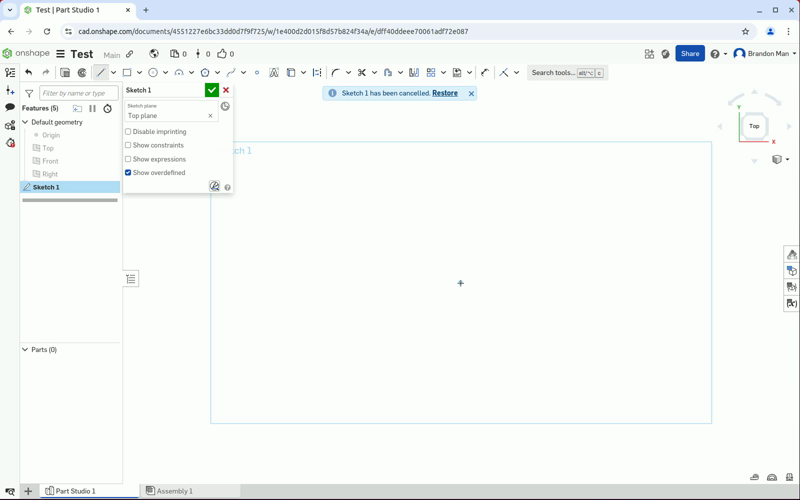
key_down(shift)
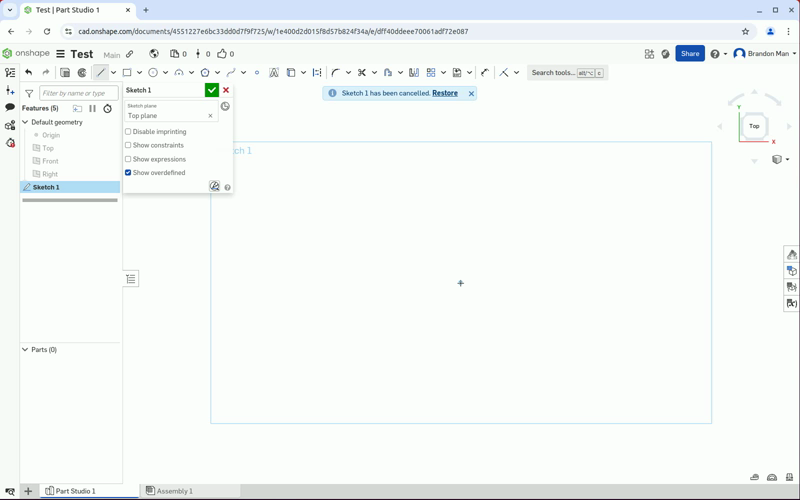
mouse_move(490, 282)
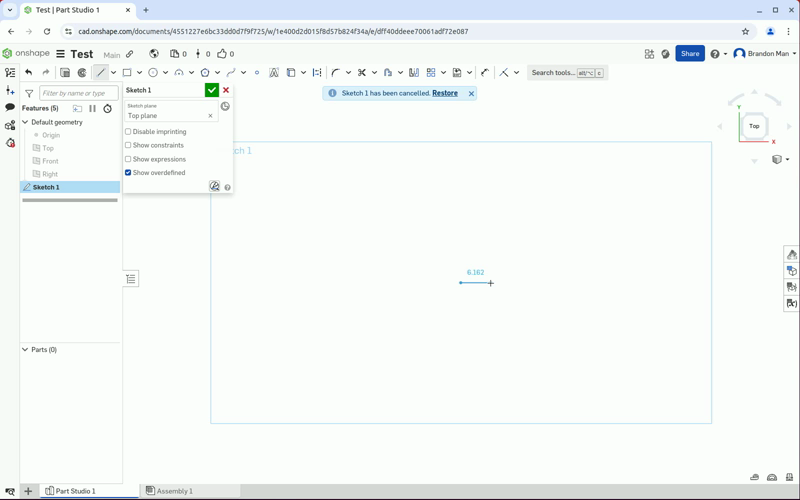
mouse_move(498, 282)
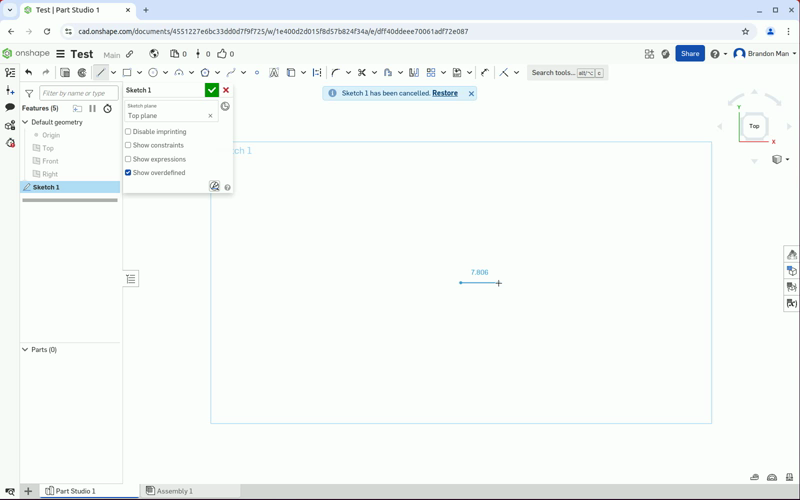
click(498, 282)
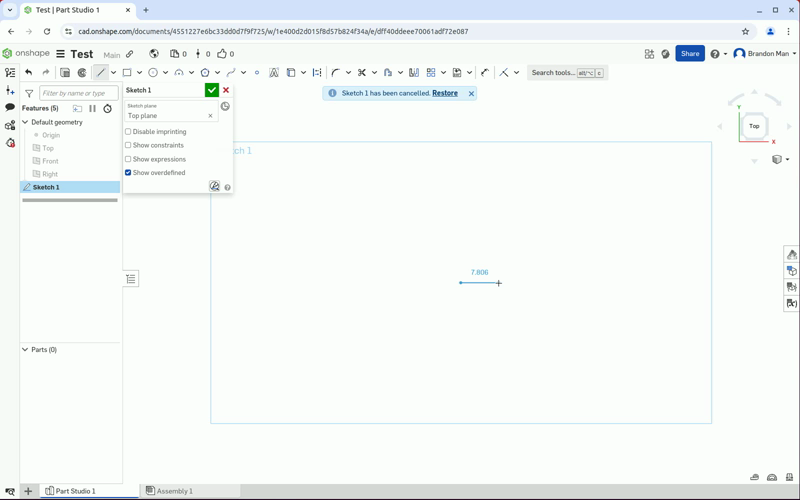
key_up(shift)
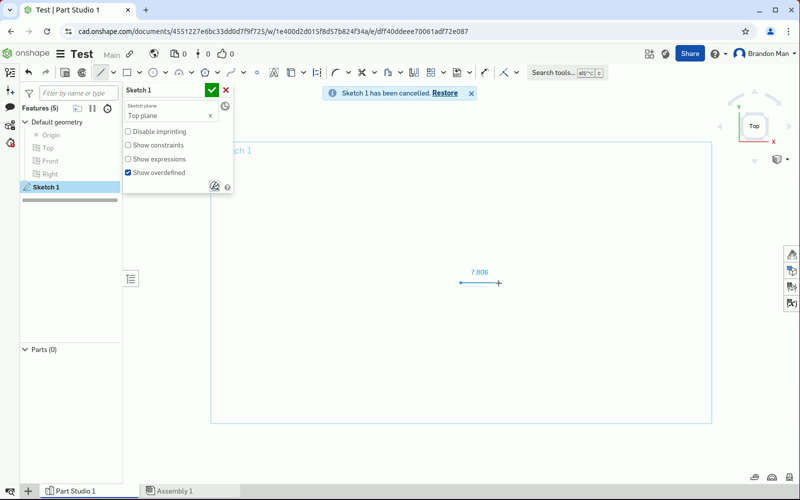
key_down(shift)
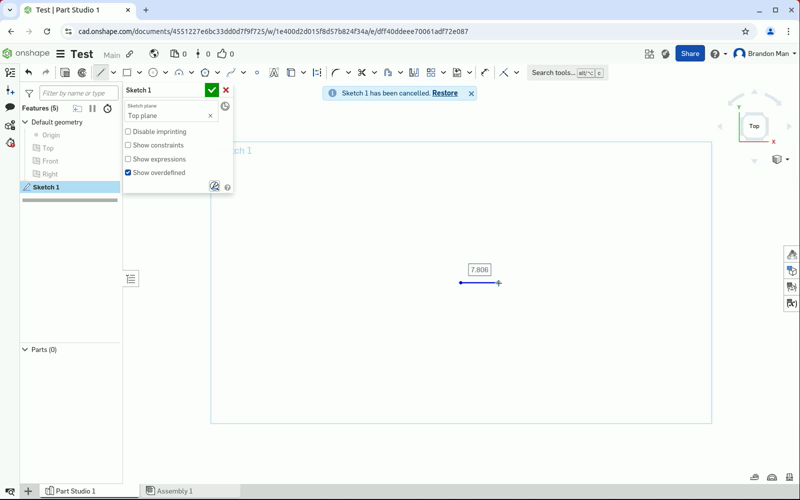
mouse_move(528, 282)
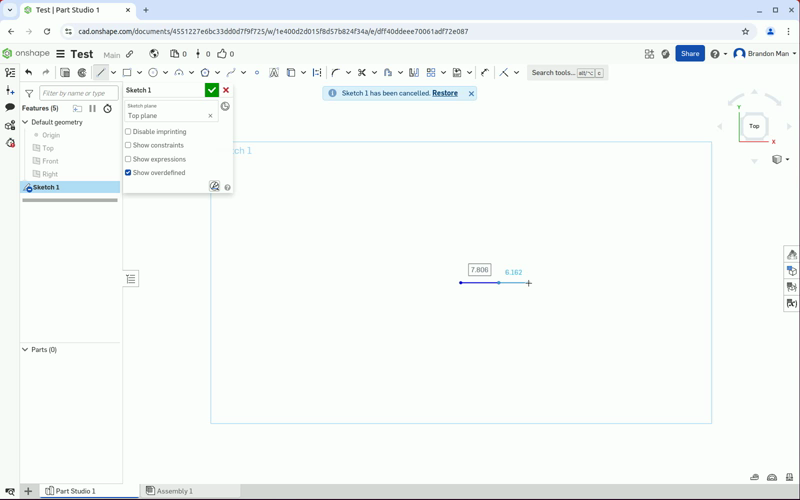
mouse_move(498, 245)
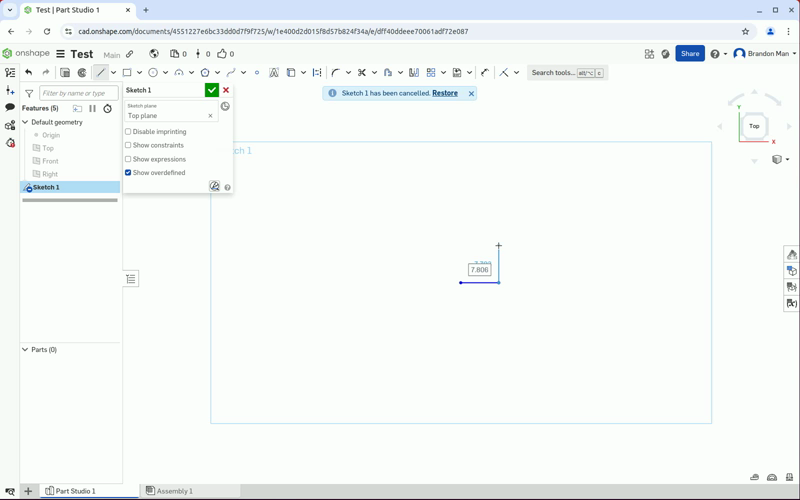
click(498, 245)
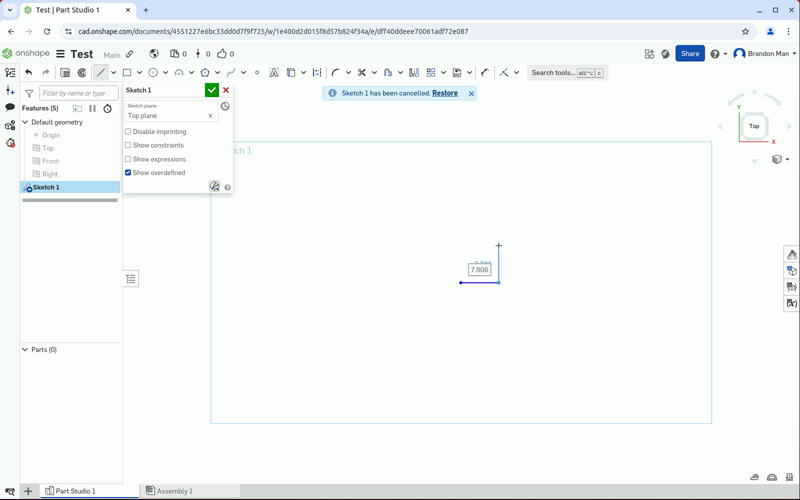
key_up(shift)
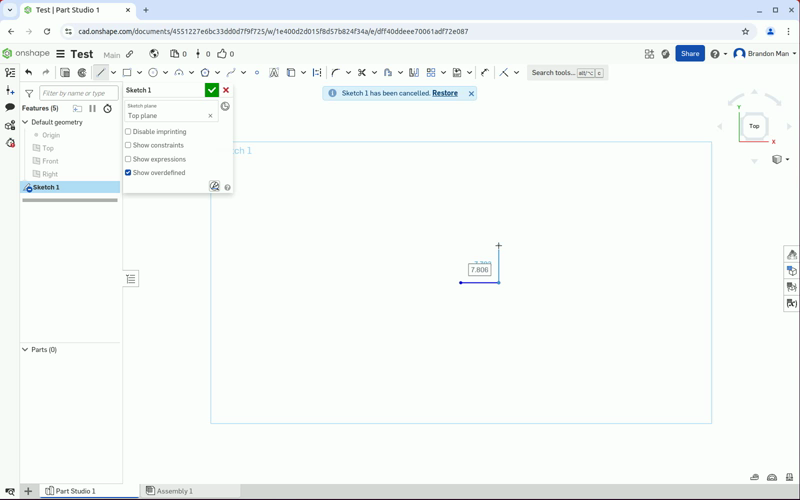
key_down(shift)
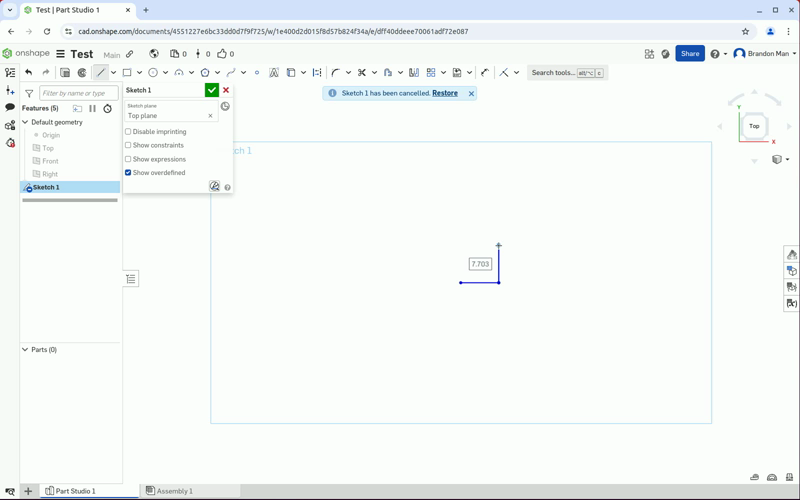
mouse_move(573, 245)
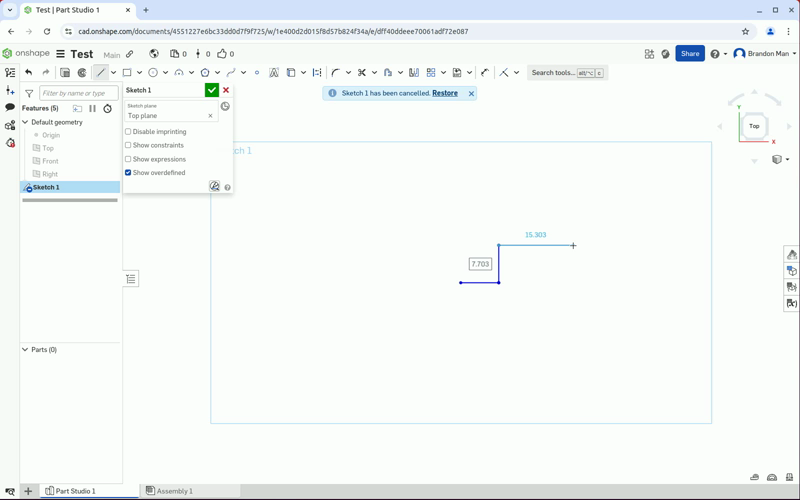
click(573, 245)
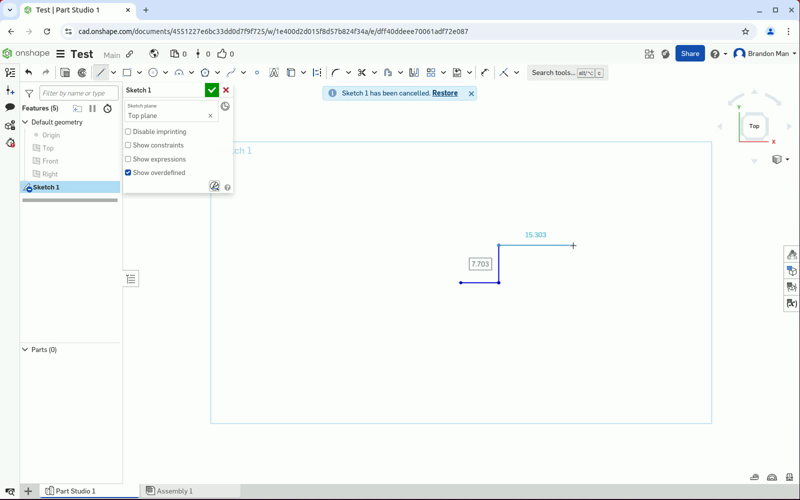
key_up(shift)
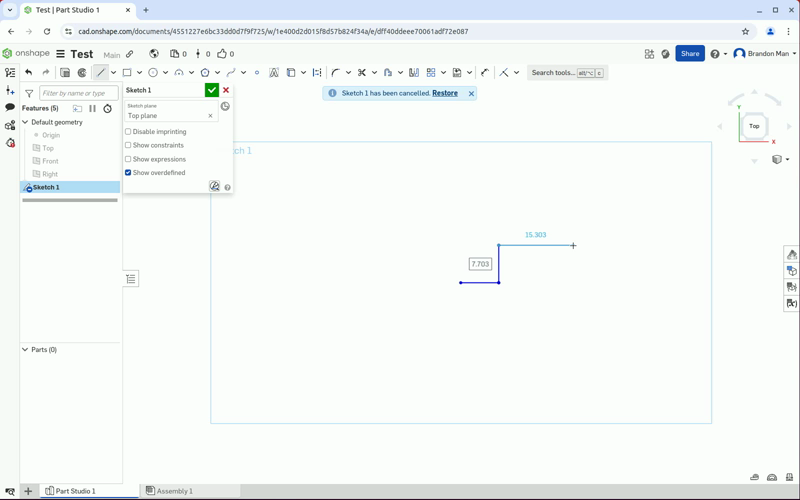
key_down(shift)
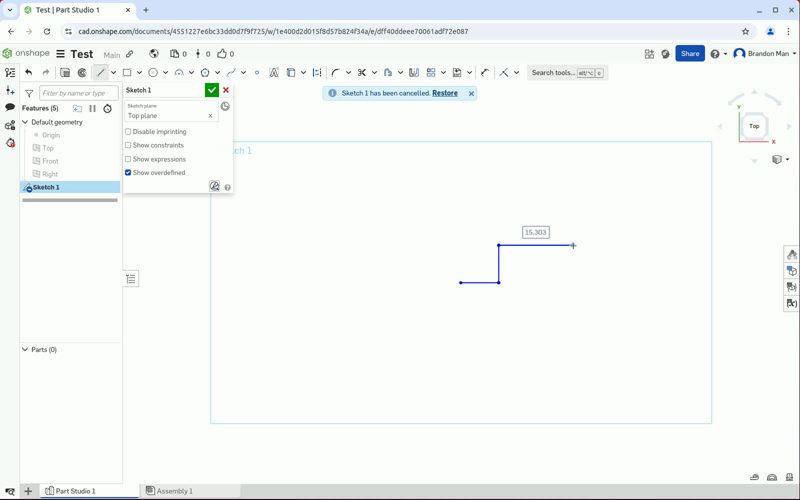
mouse_move(589, 245)
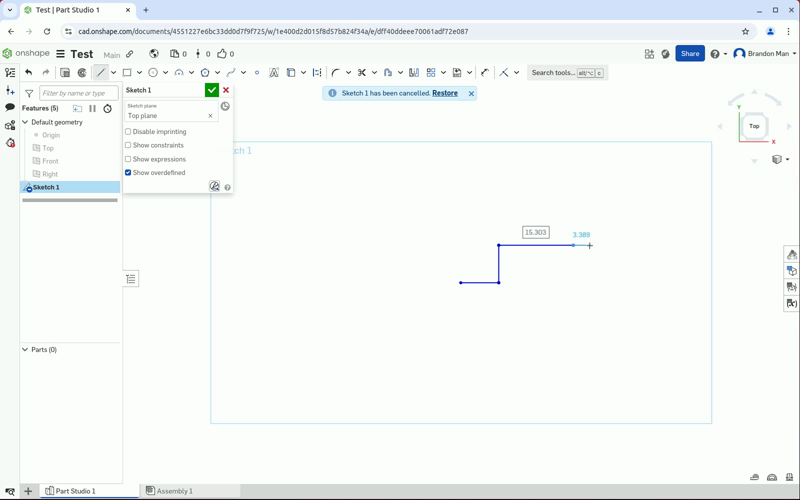
mouse_move(573, 208)
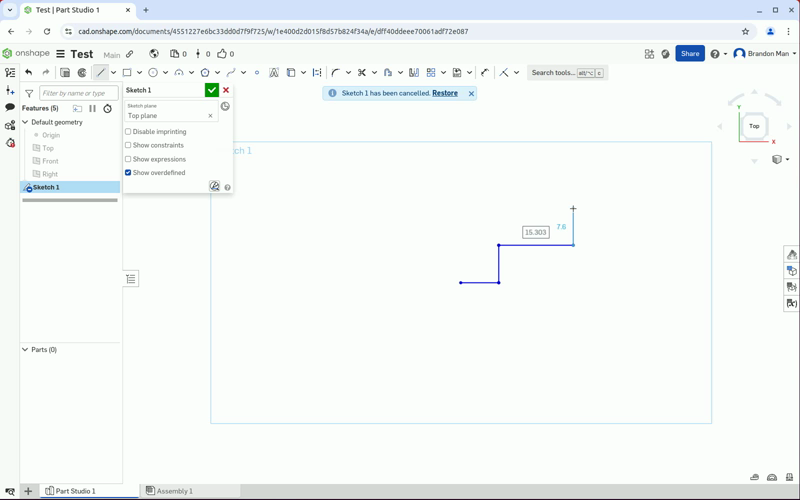
click(573, 208)
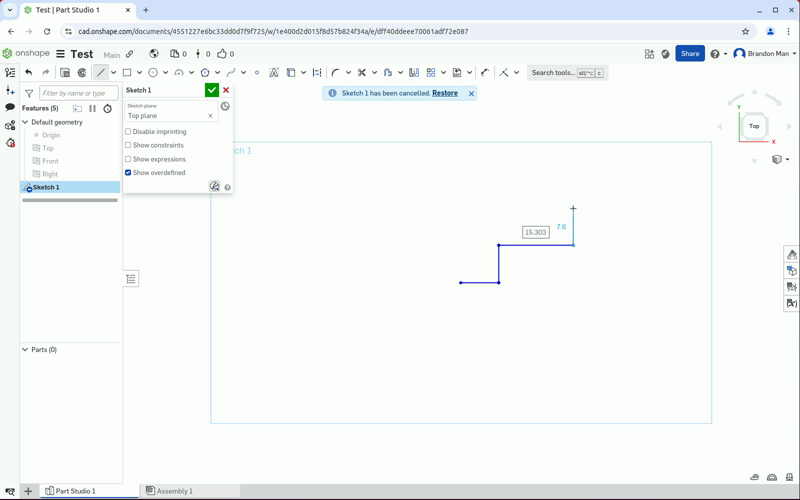
key_up(shift)
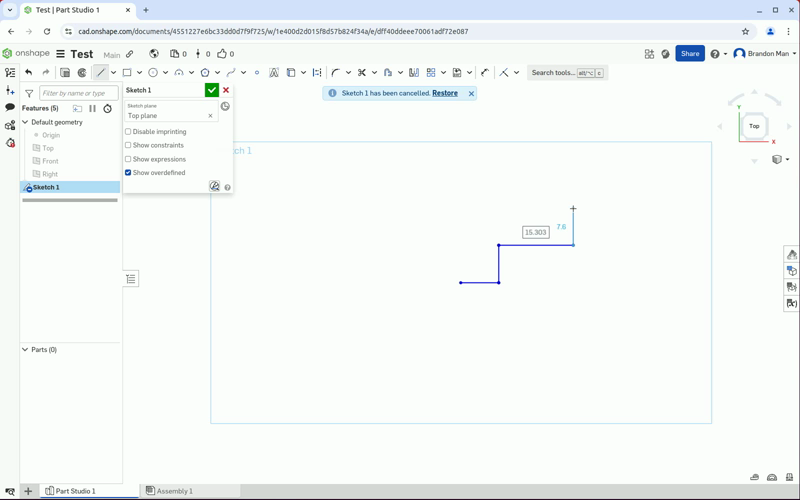
key_down(shift)
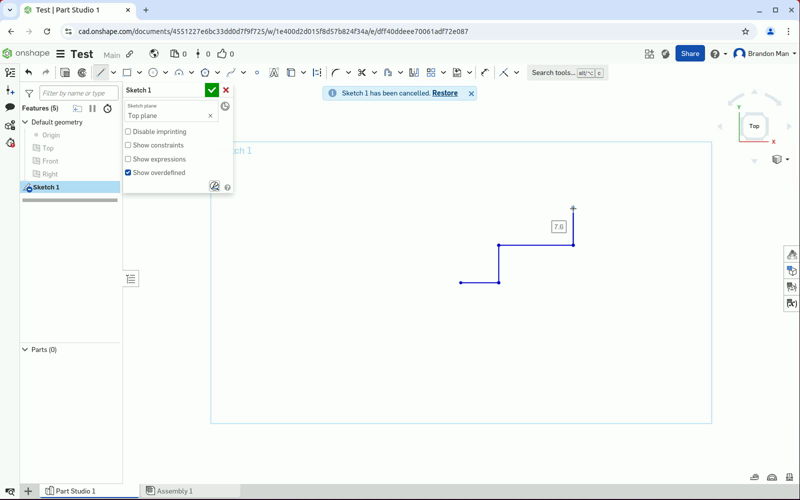
mouse_move(460, 208)
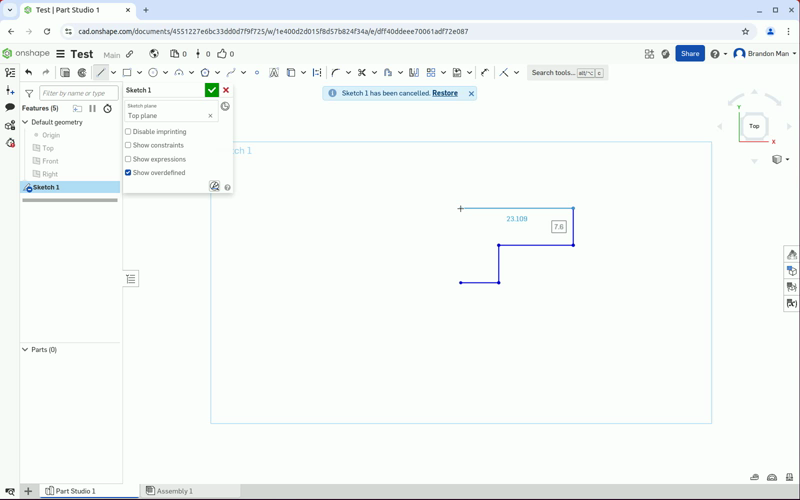
click(460, 208)
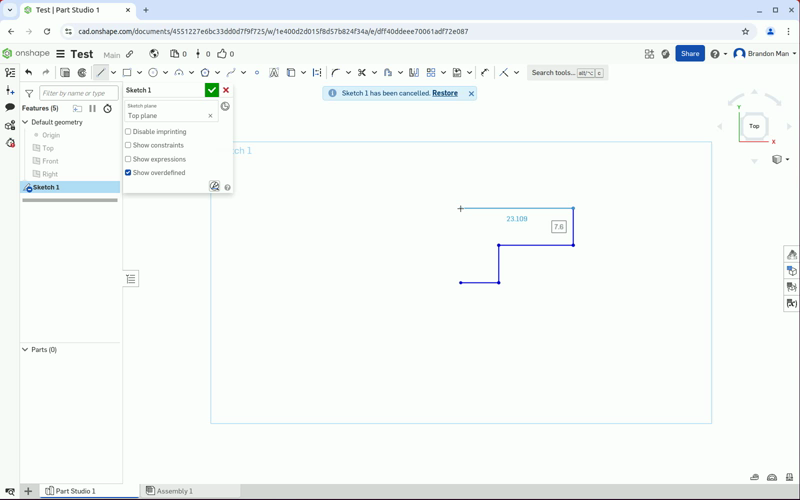
key_up(shift)
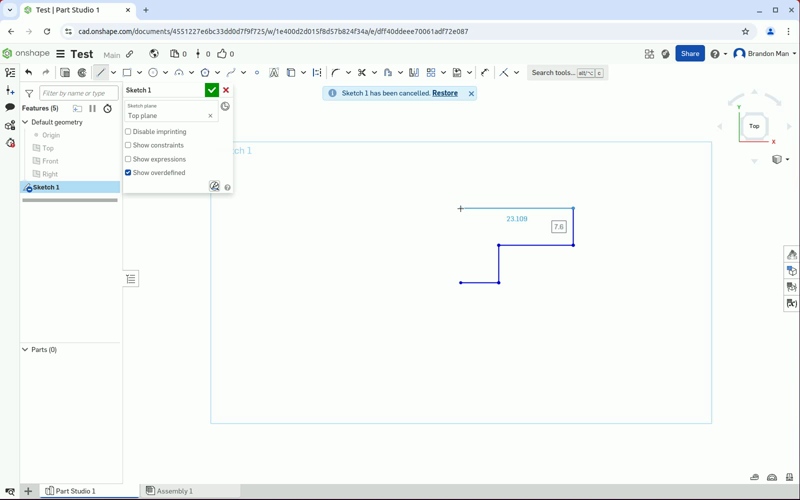
key_down(shift)
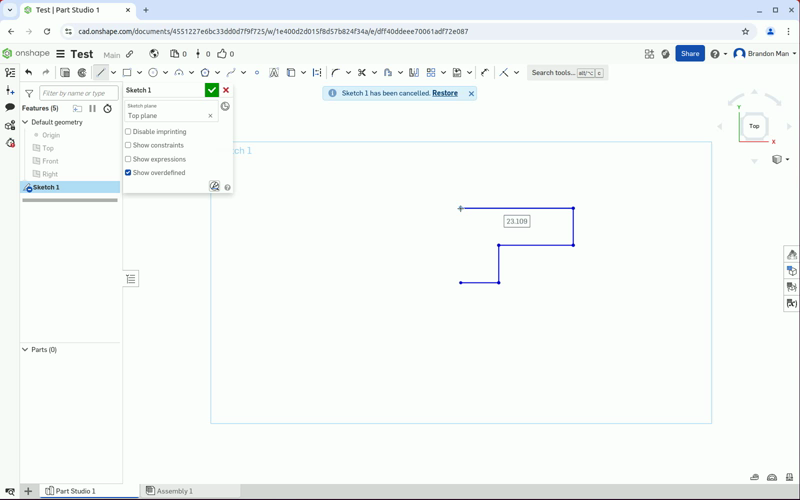
mouse_move(460, 282)
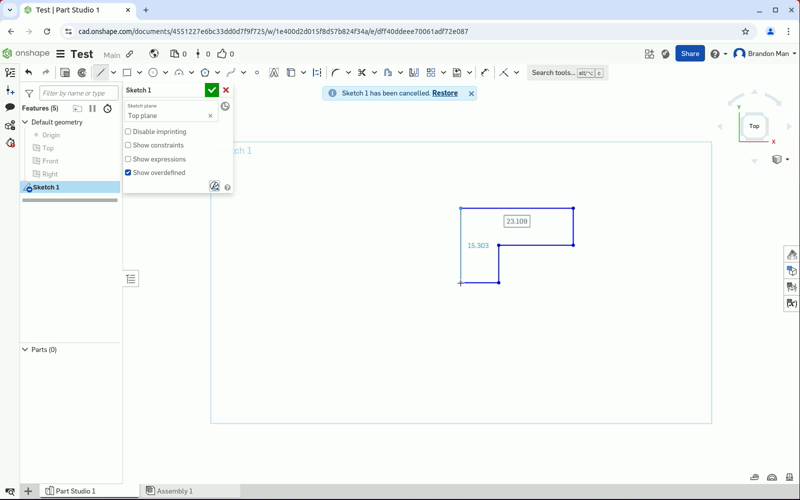
key_up(shift)
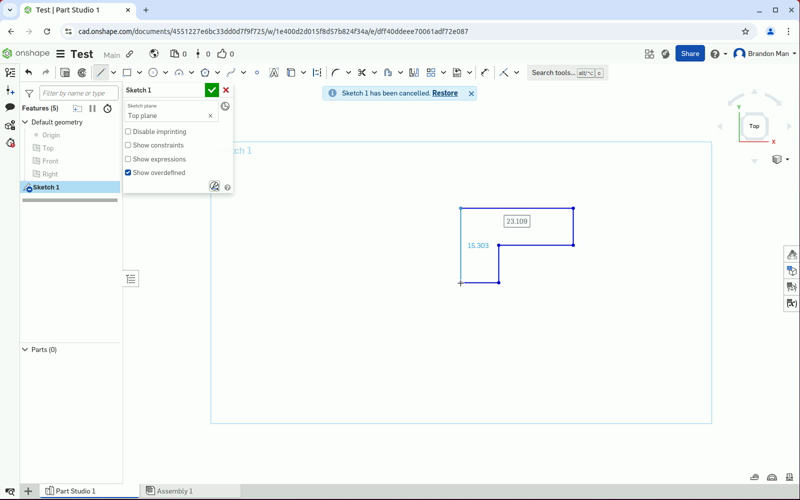
click(460, 282)
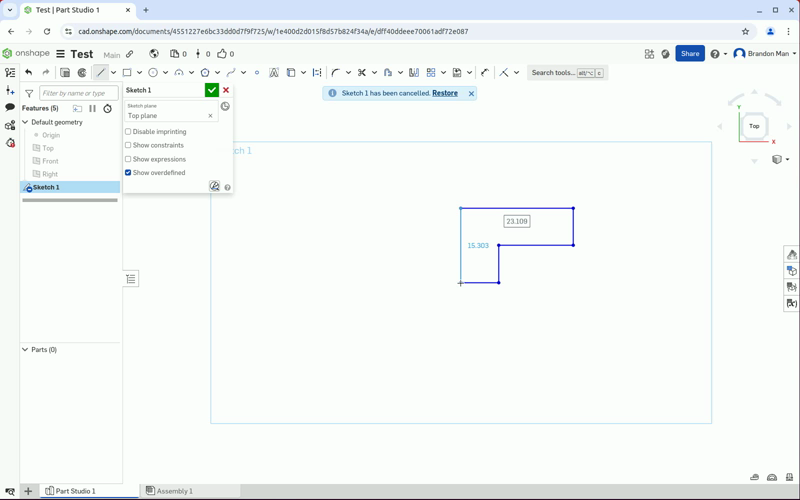
key(esc)
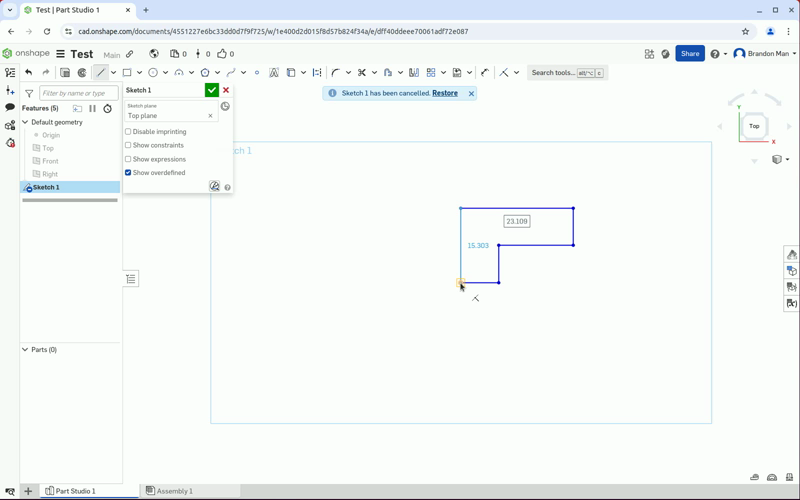
mouse_move(546, 212)
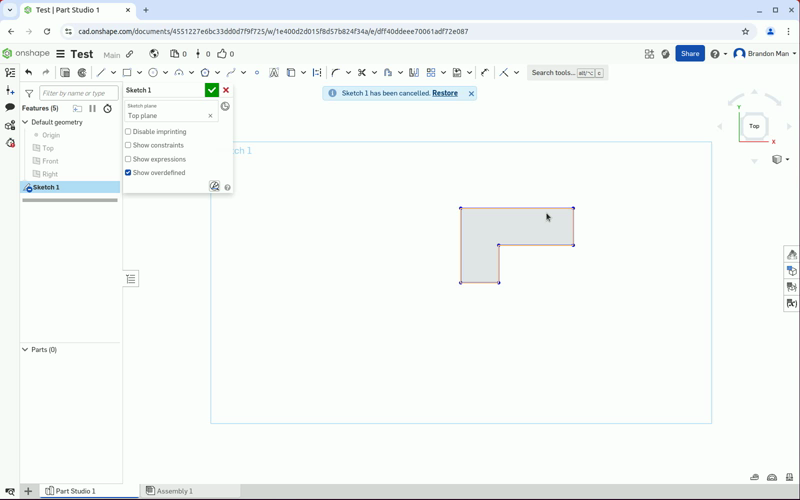
click(546, 212)
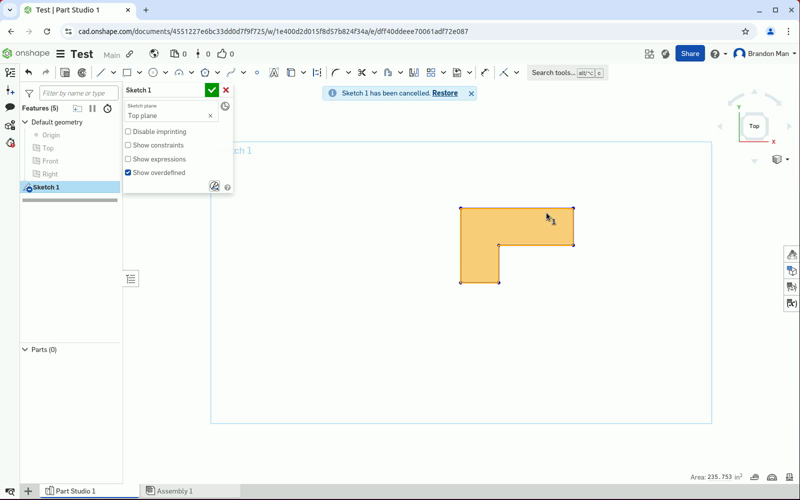
mouse_move(73, 352)
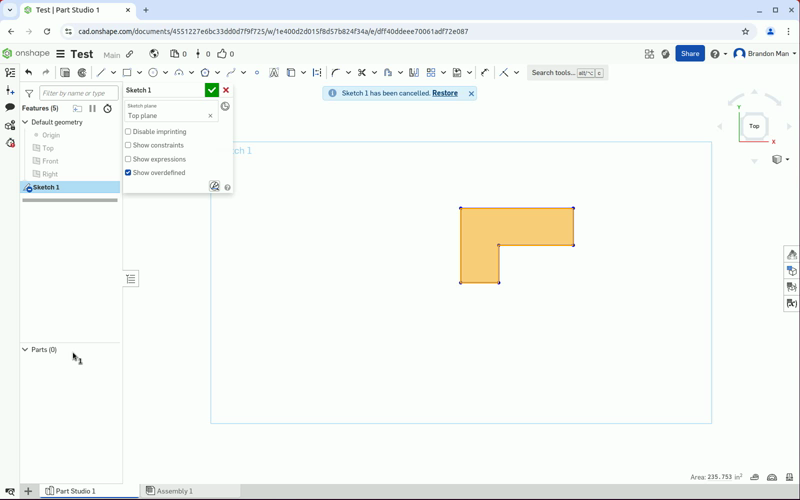
key(shift+y)
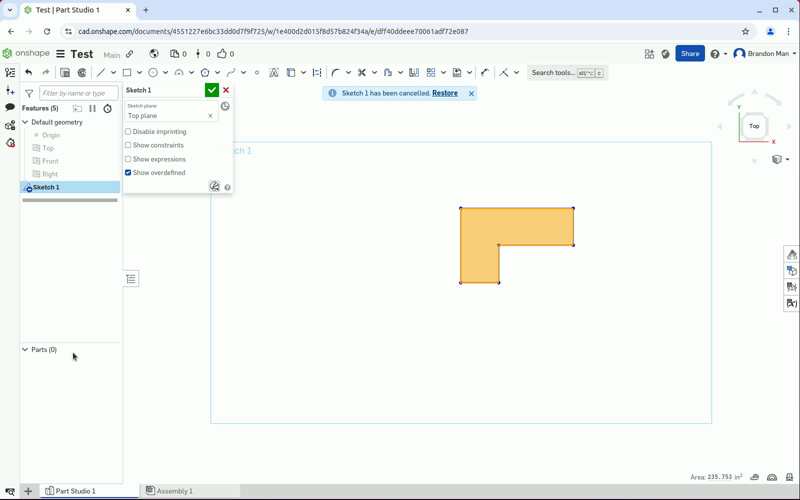
key(shift+e)
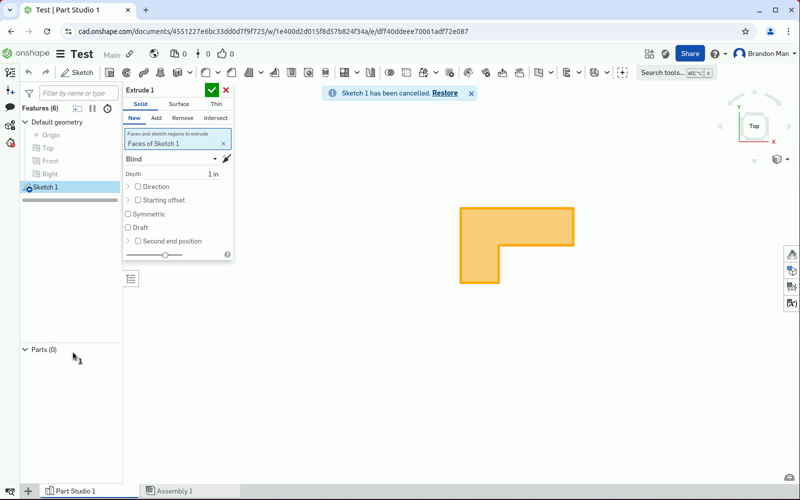
mouse_move(143, 106)
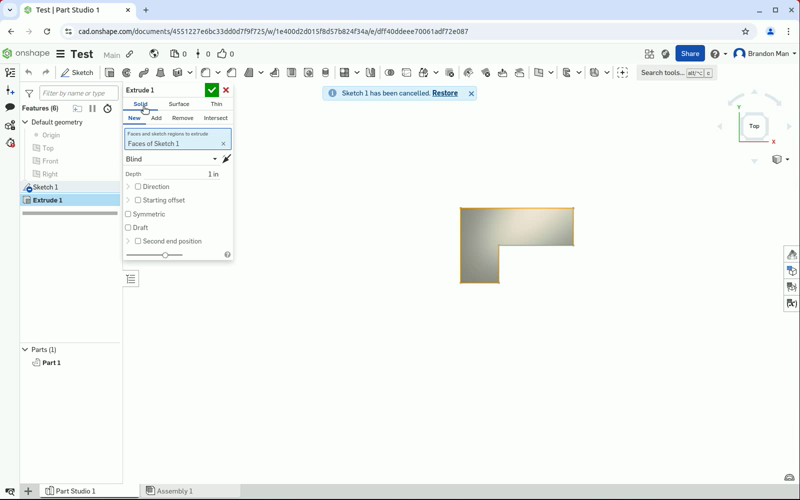
click(143, 106)
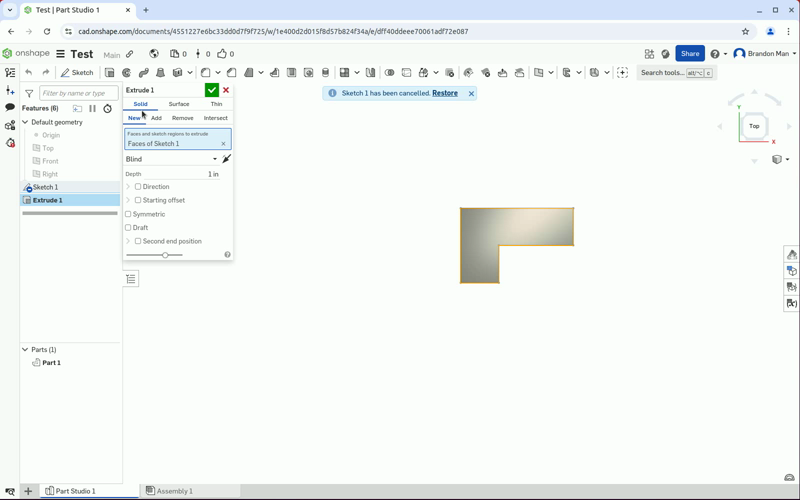
mouse_move(137, 120)
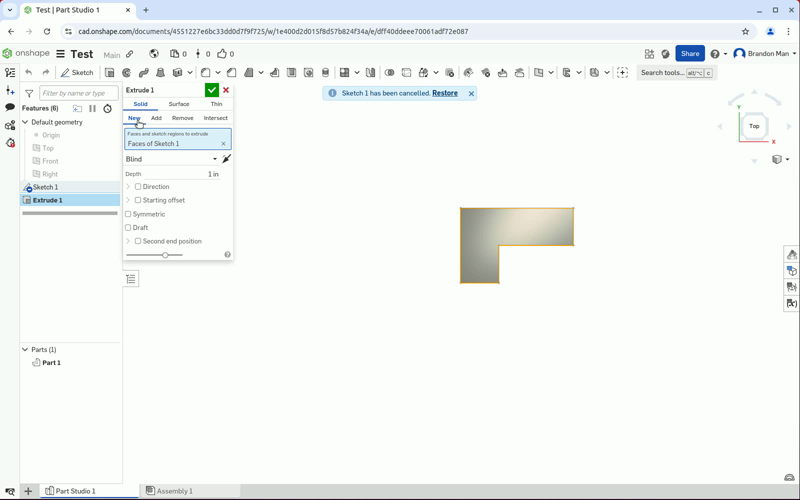
click(137, 120)
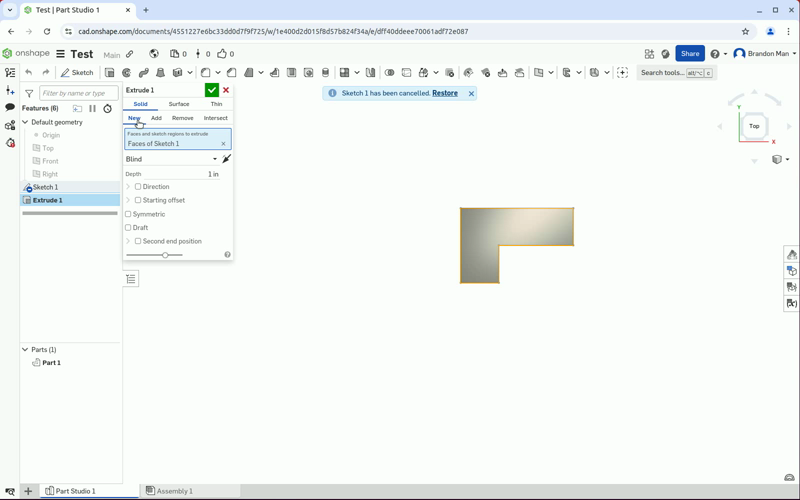
key(tab, 4)
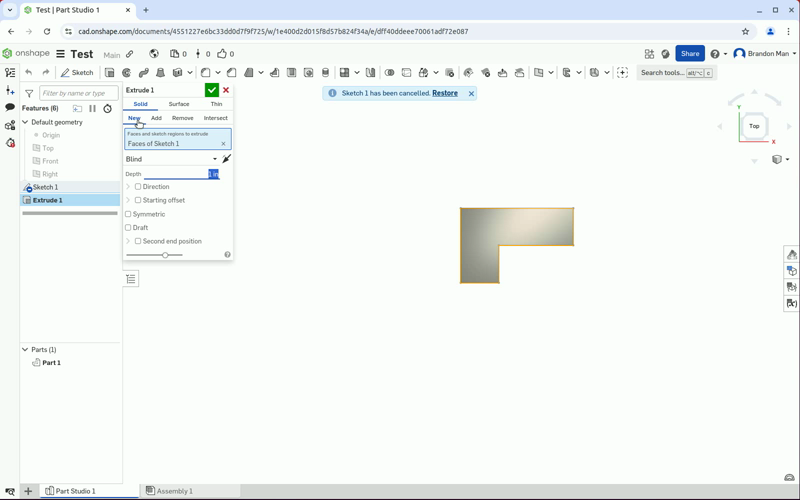
text(15.405)
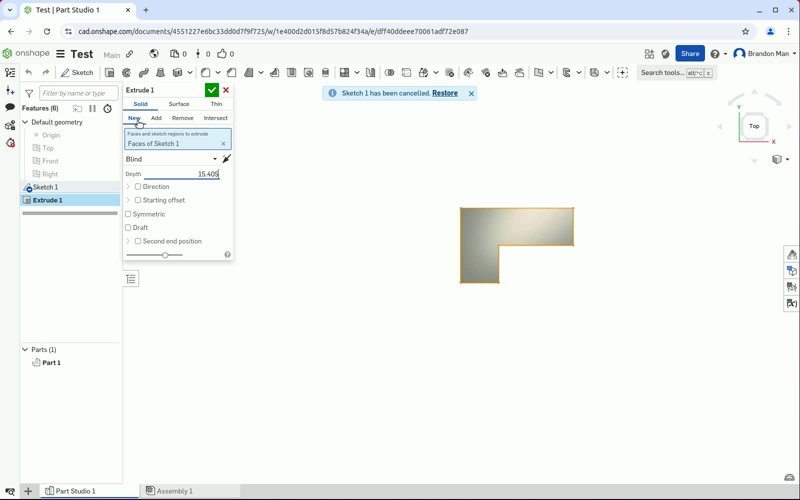
key(enter)
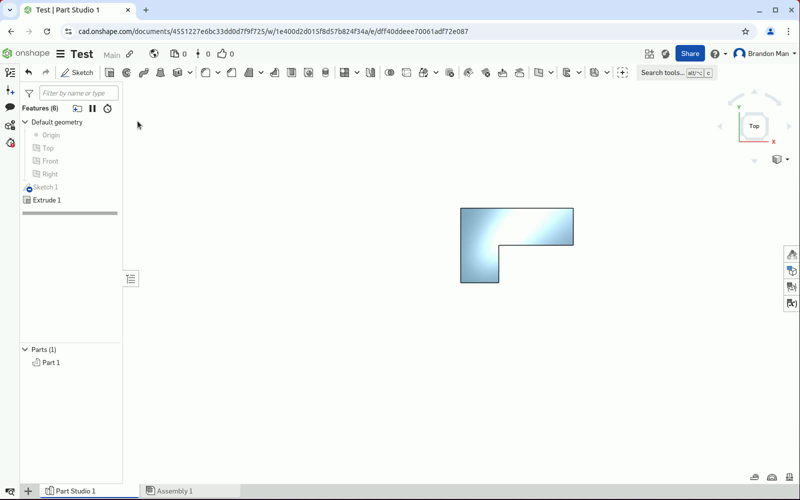
key(shift+h)
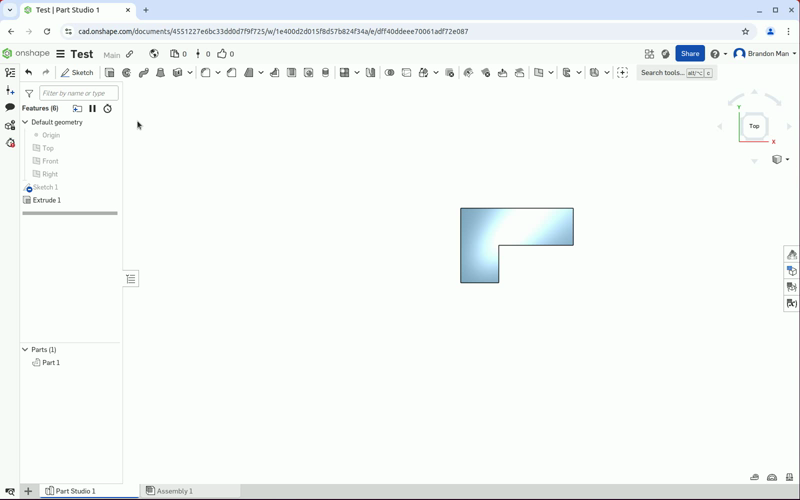
key(shift+h)
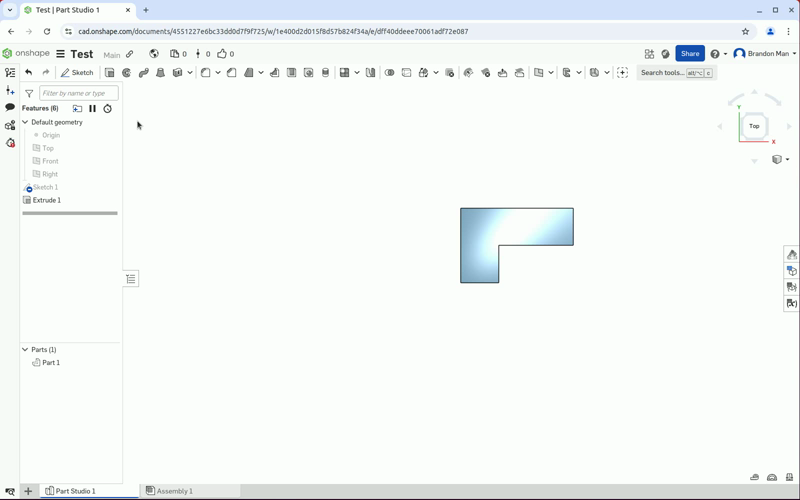
mouse_move(73, 189)
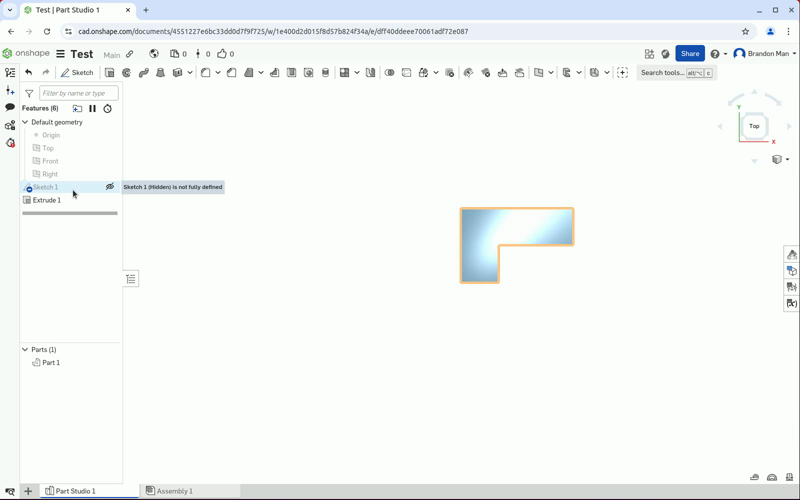
click(73, 189)
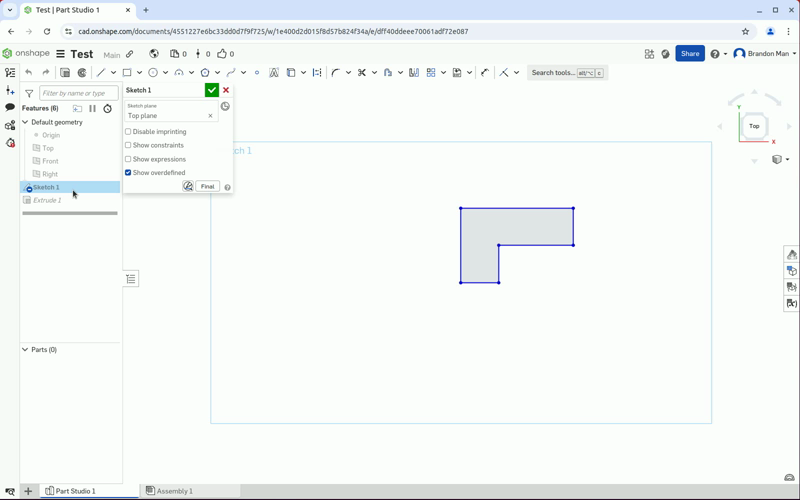
mouse_move(229, 92)
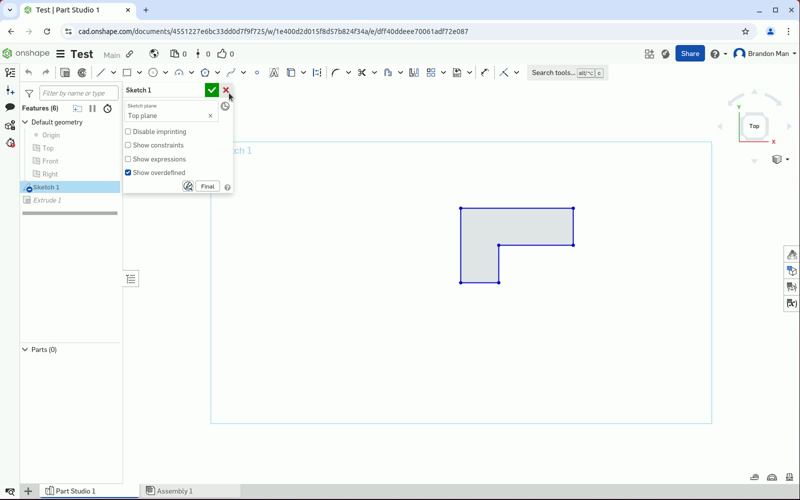
click(229, 92)
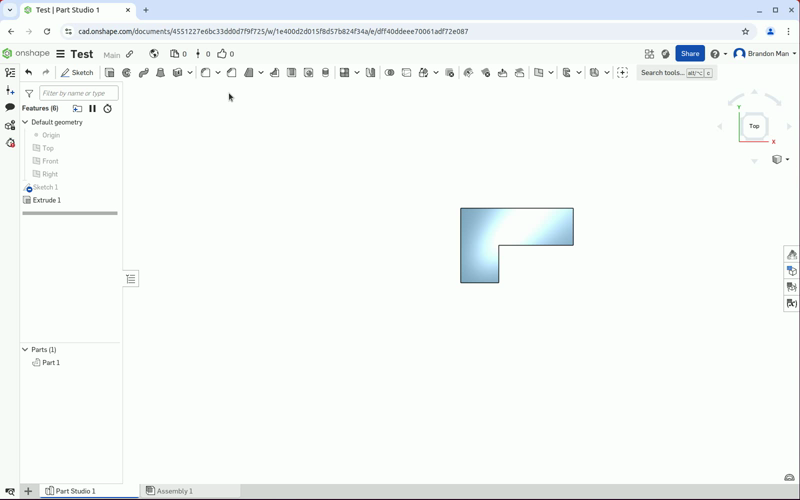
mouse_move(73, 352)
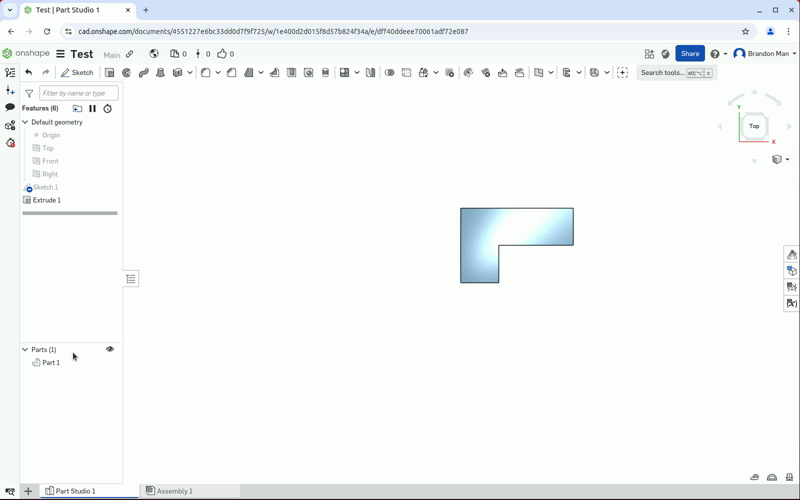
key(y)
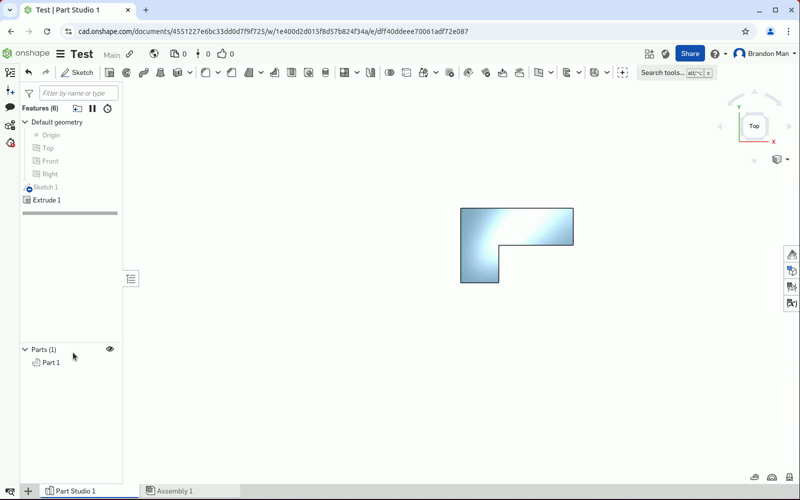
key(shift+p)
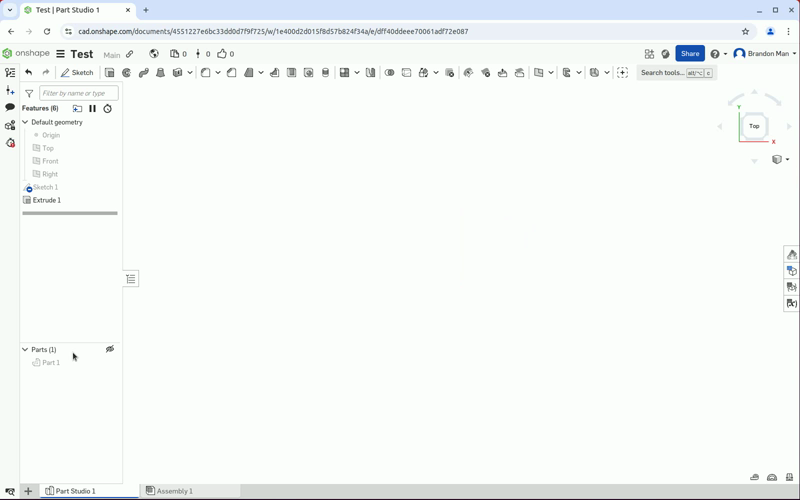
key(space)
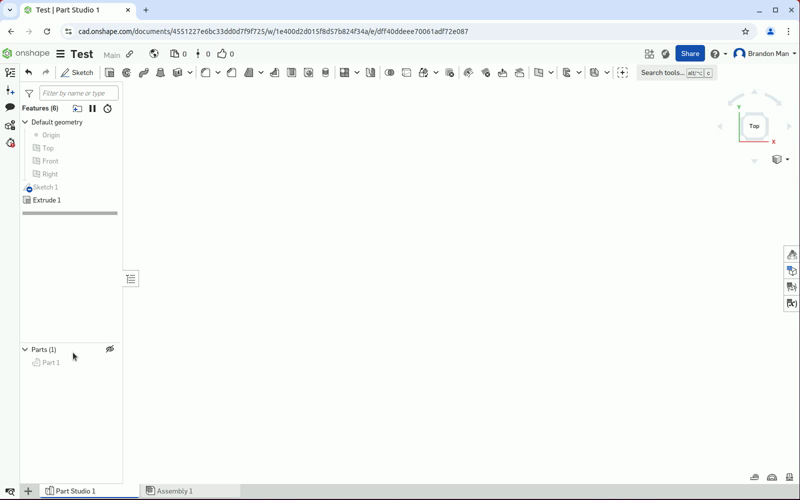
key_down(shift)
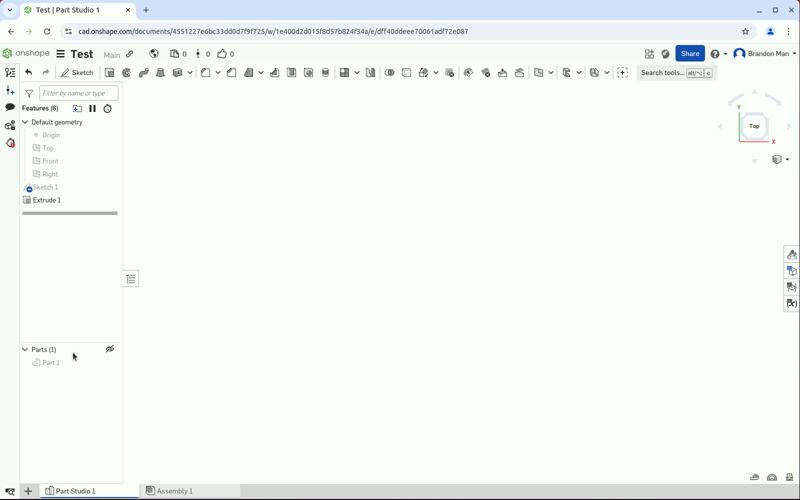
key(up)
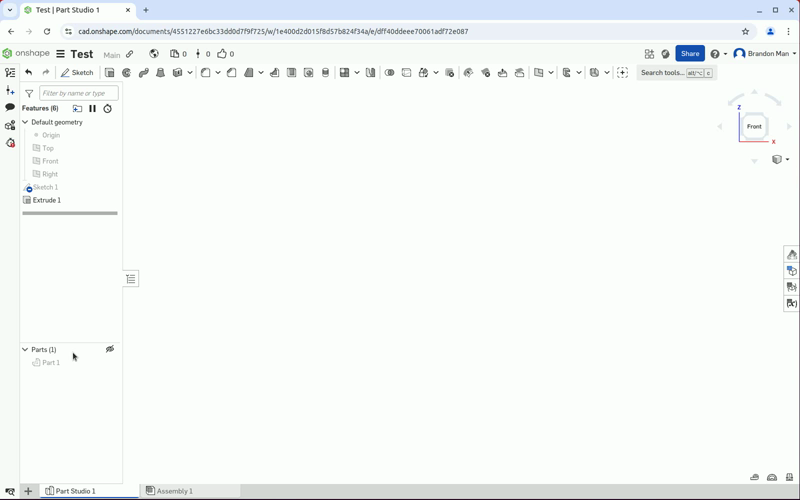
key_up(shift)
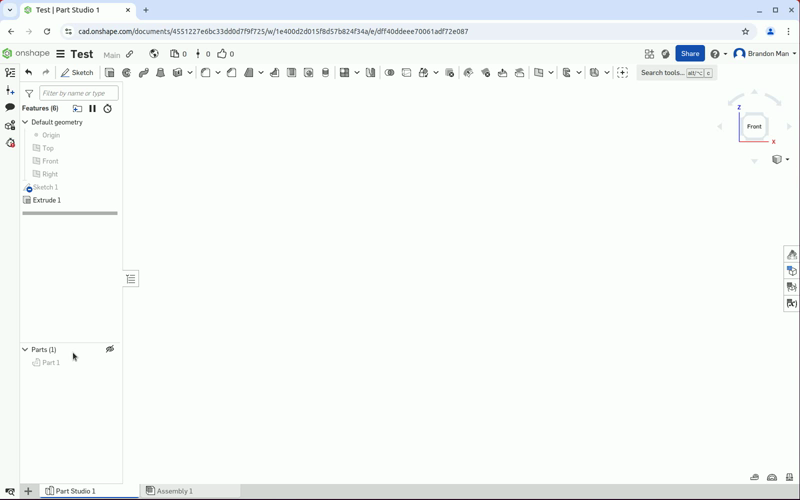
mouse_move(73, 352)
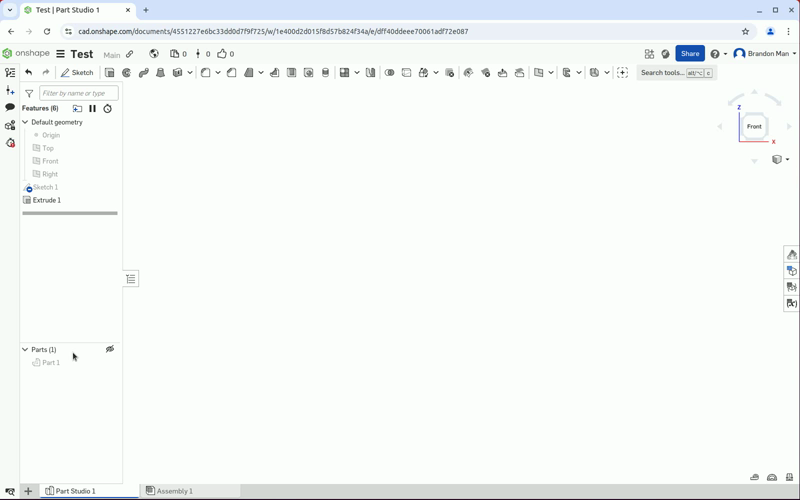
key(shift+y)
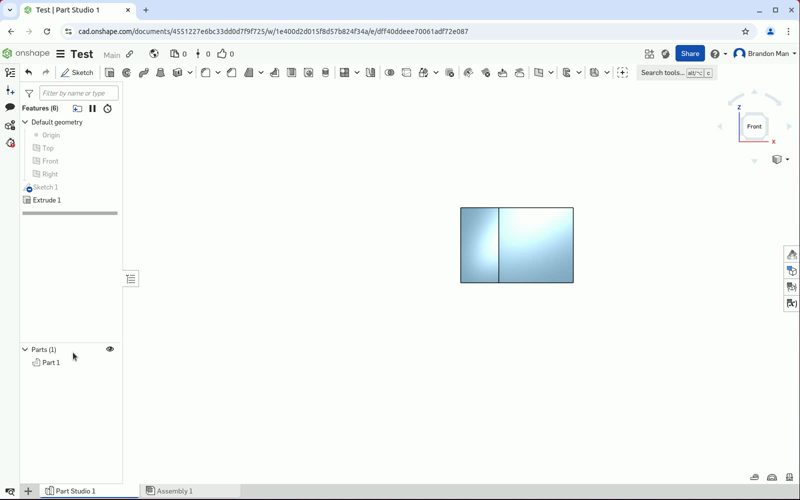
mouse_move(541, 75)
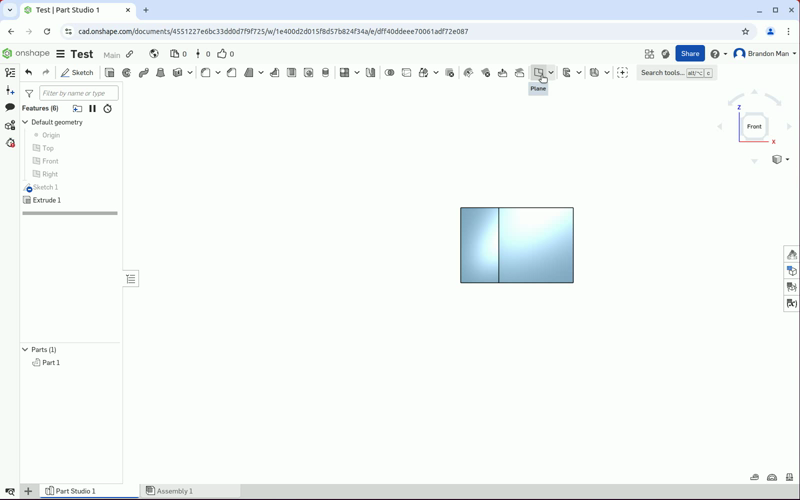
click(541, 75)
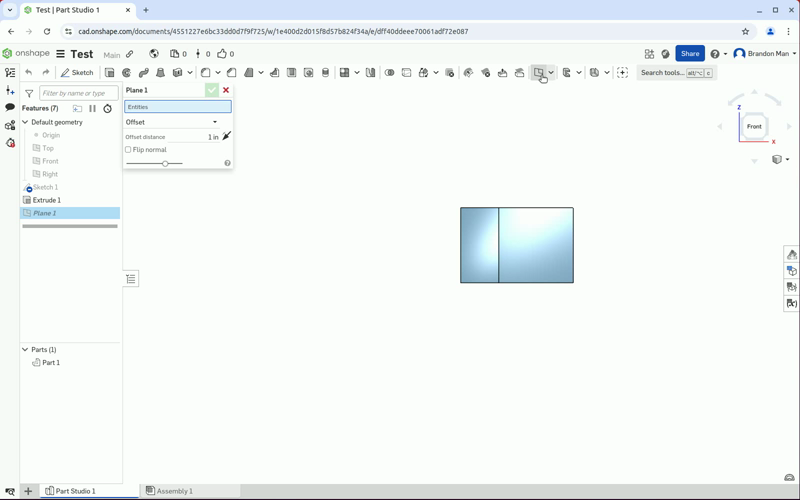
mouse_move(73, 163)
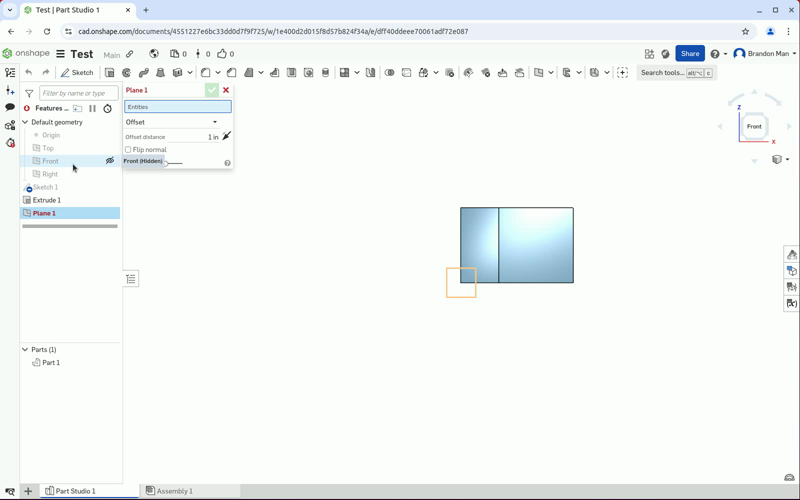
click(73, 163)
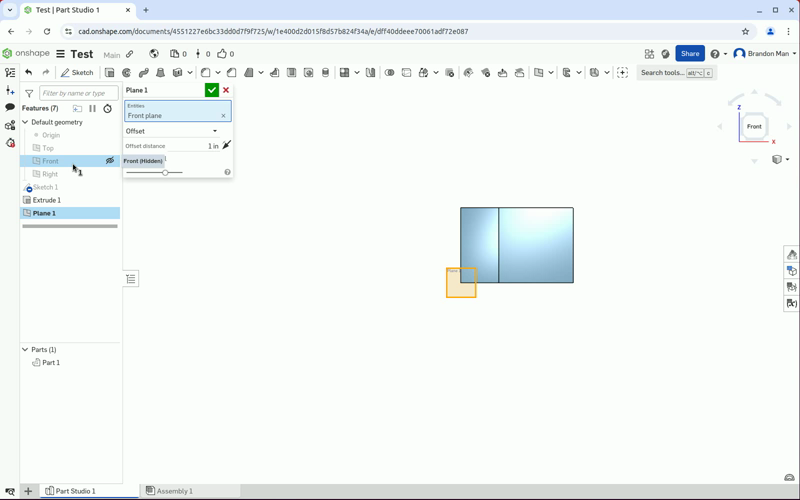
key(tab, 2)
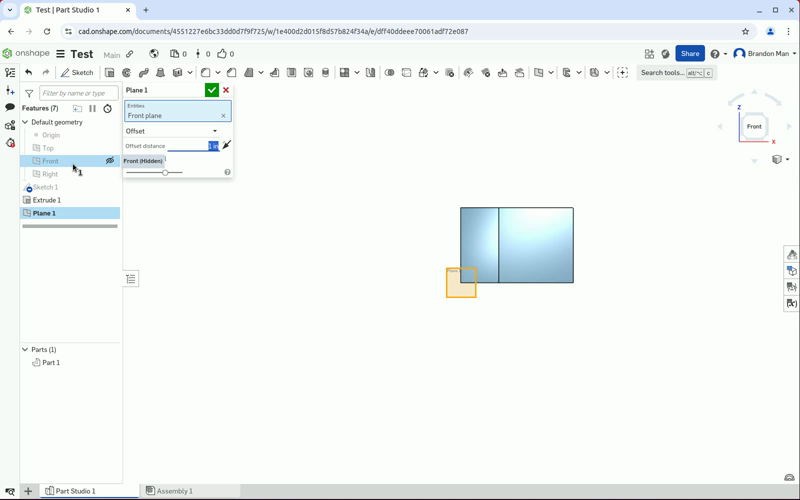
text(7.703)
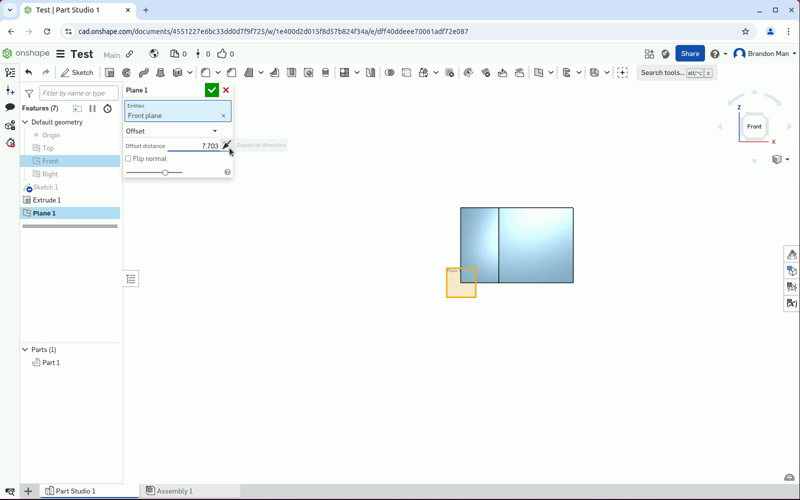
mouse_move(229, 147)
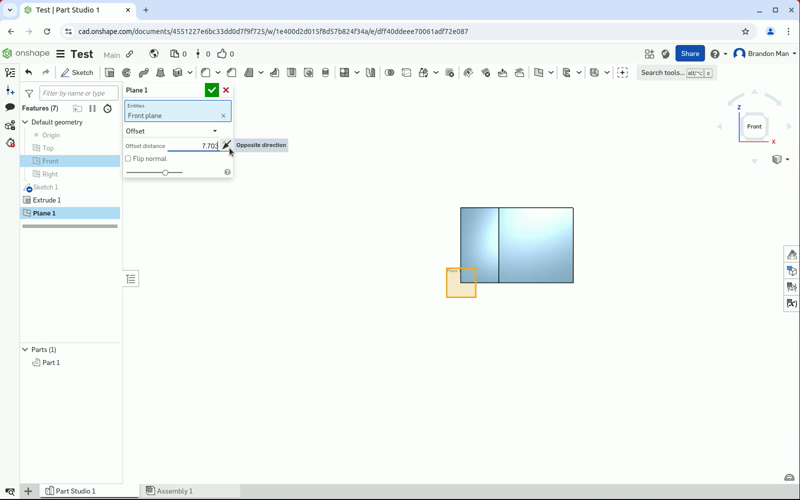
click(229, 147)
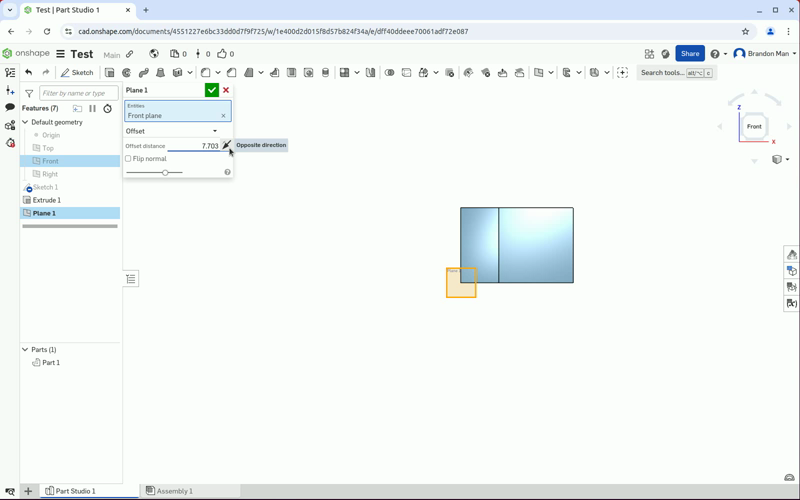
key(enter, 2)
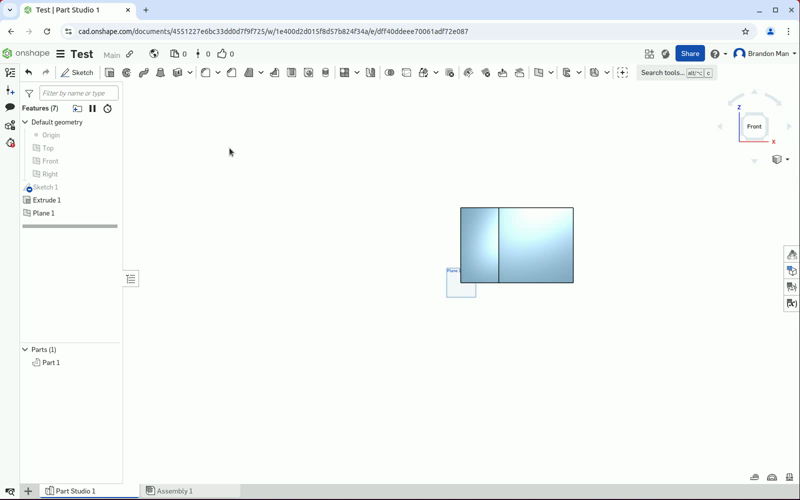
key(shift+s)
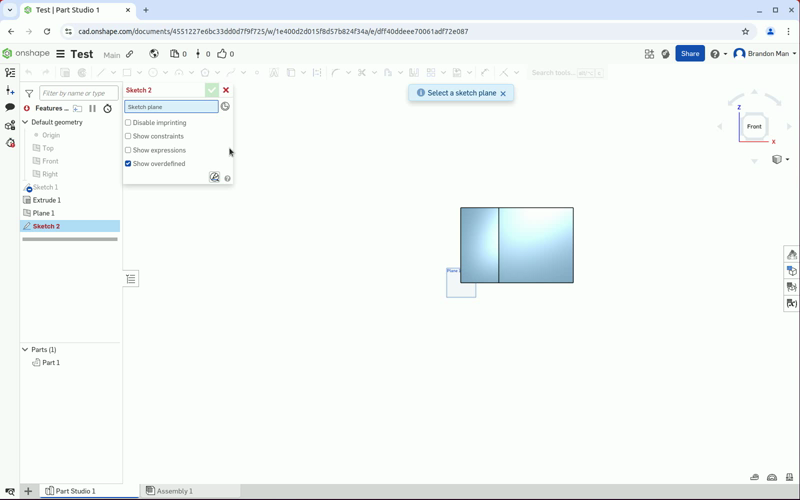
mouse_move(73, 215)
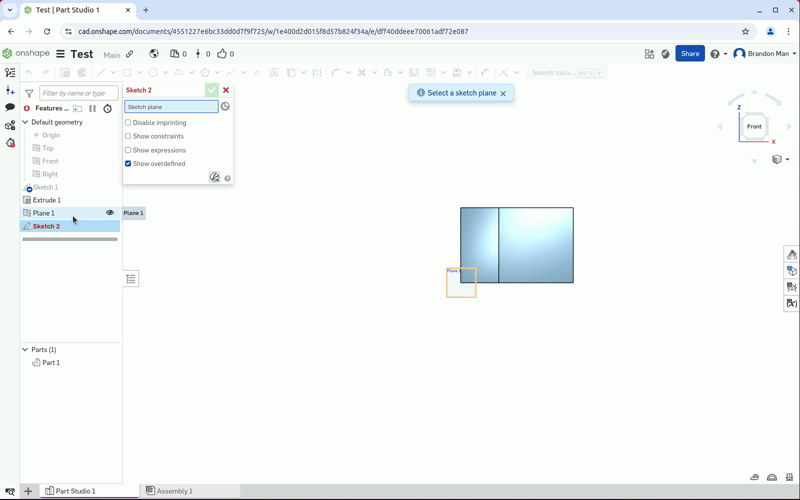
click(73, 215)
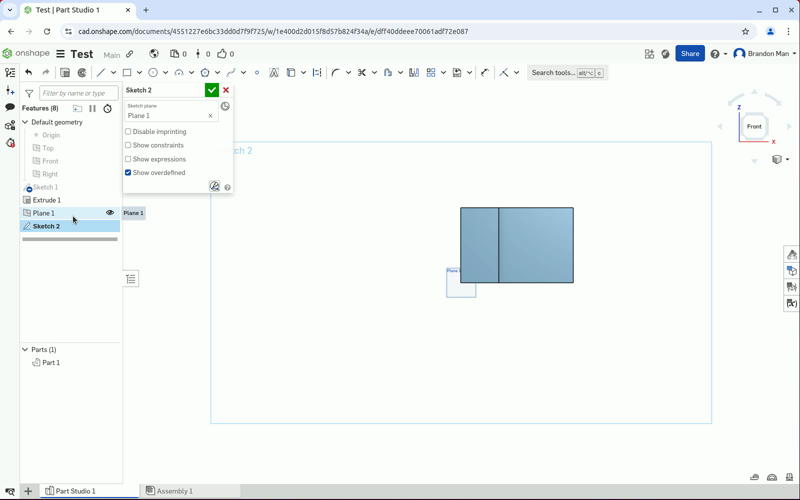
mouse_move(73, 352)
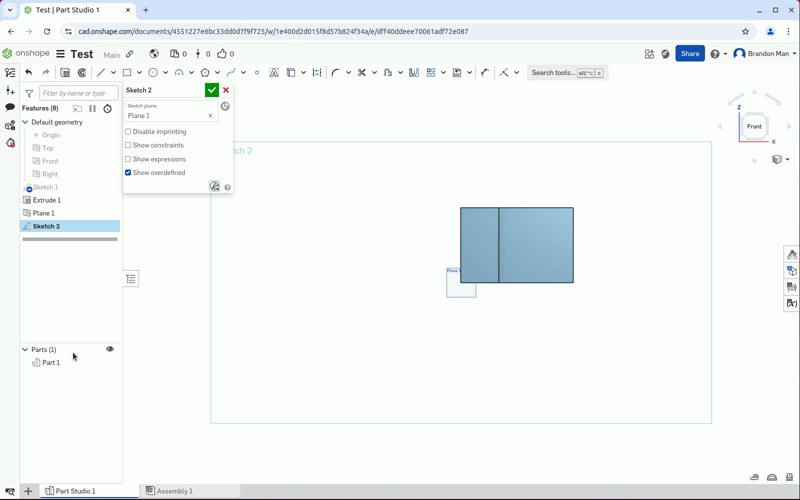
key(y)
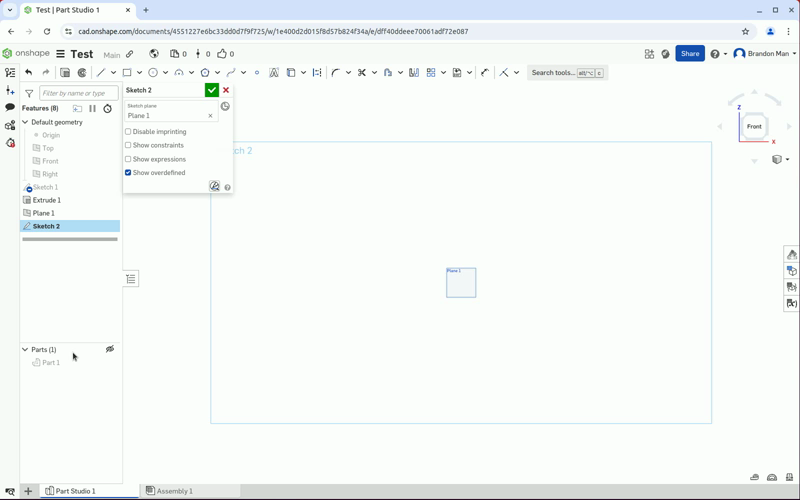
key(l)
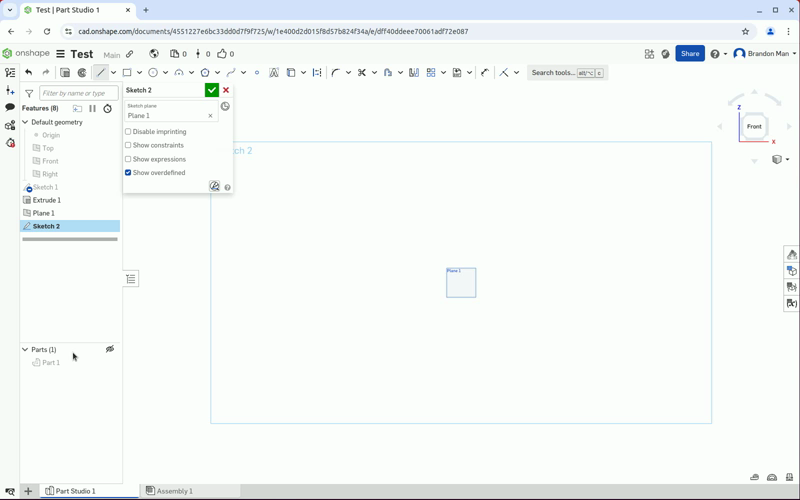
key_down(shift)
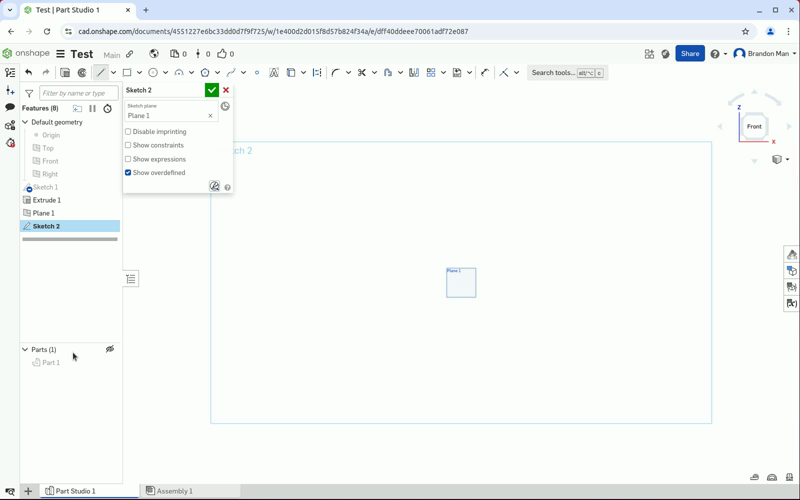
mouse_move(535, 282)
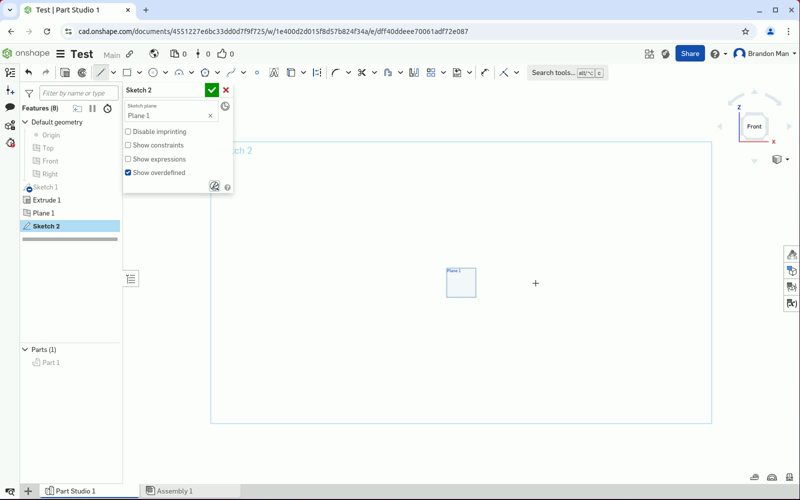
click(535, 282)
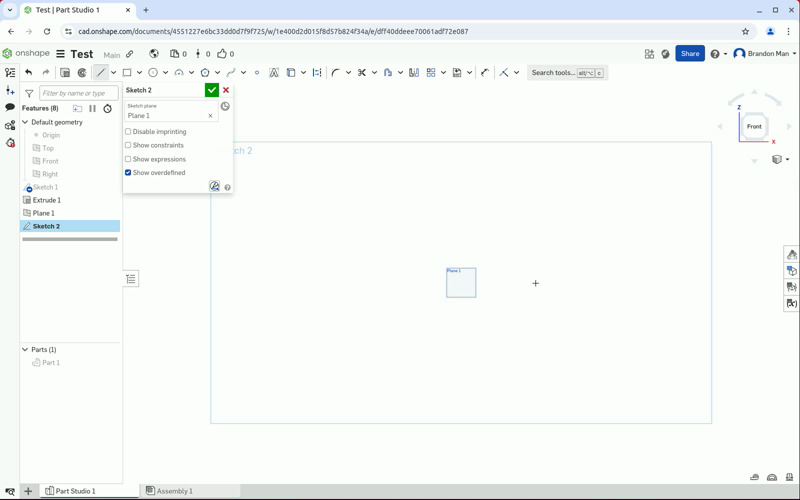
key_up(shift)
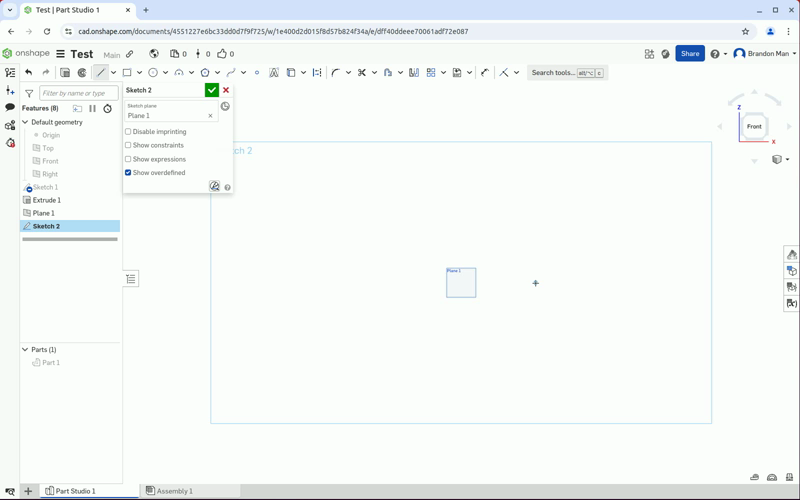
key_down(shift)
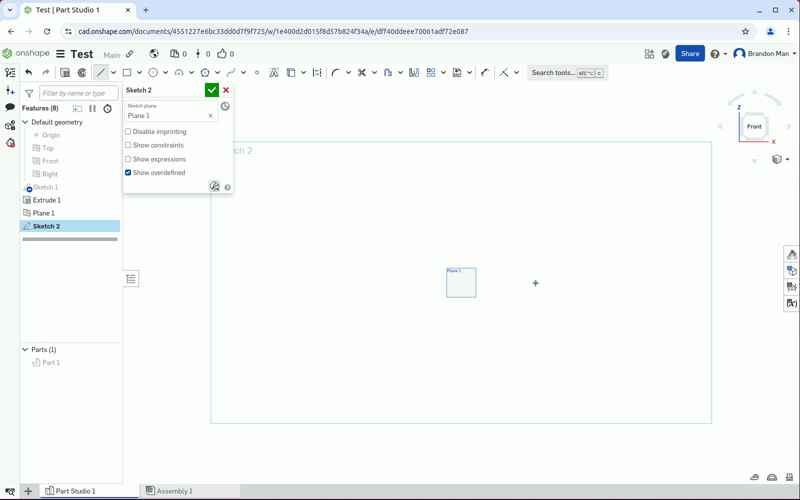
mouse_move(565, 282)
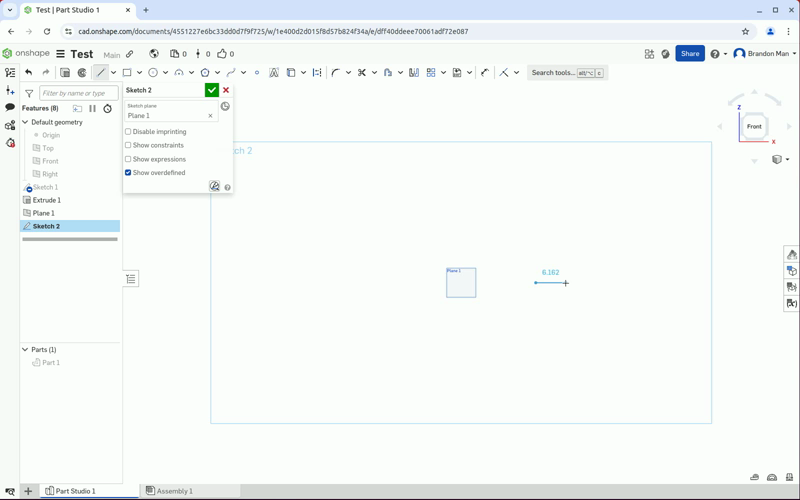
mouse_move(574, 282)
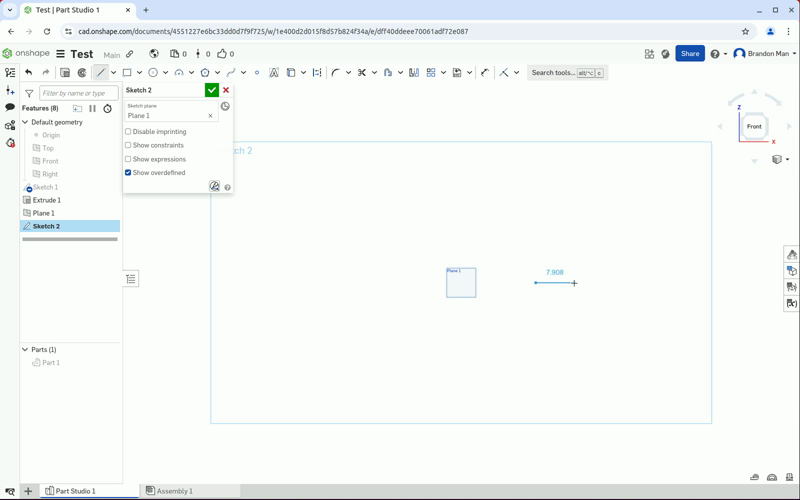
click(574, 282)
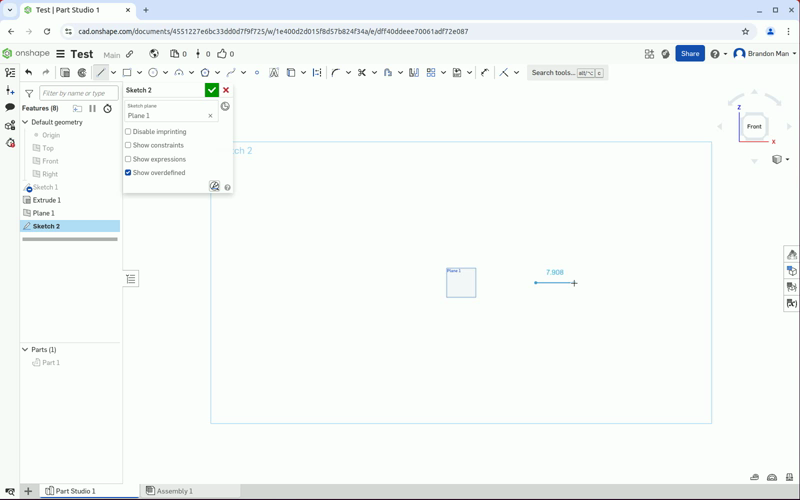
key_up(shift)
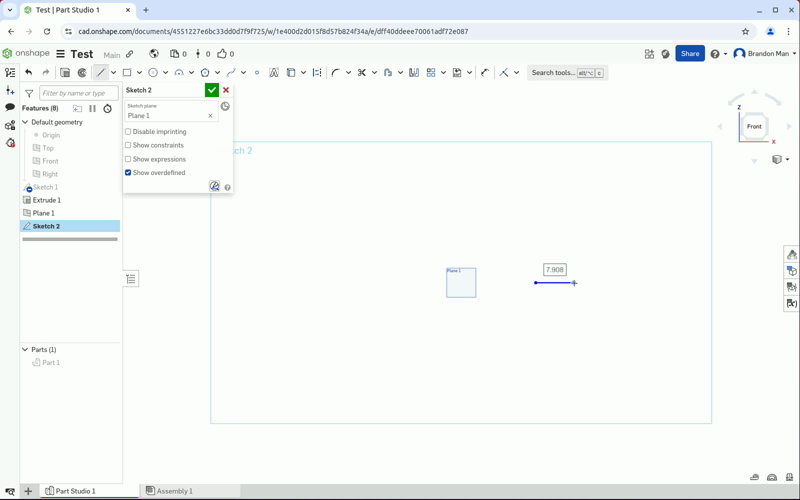
key_down(shift)
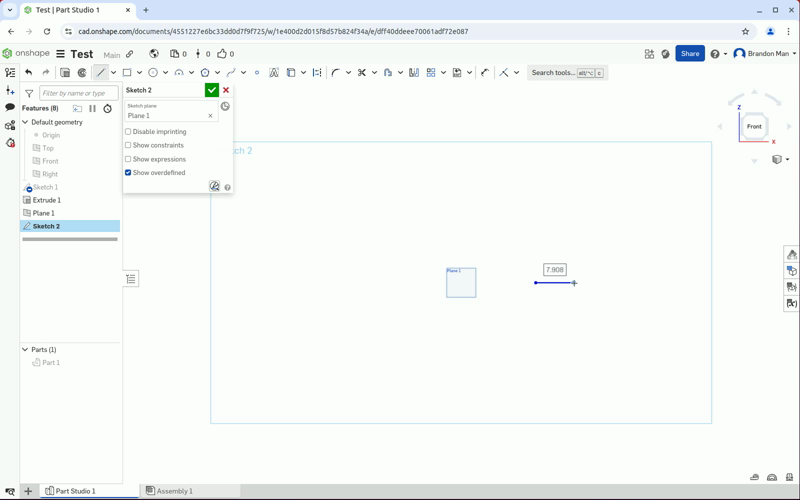
mouse_move(589, 282)
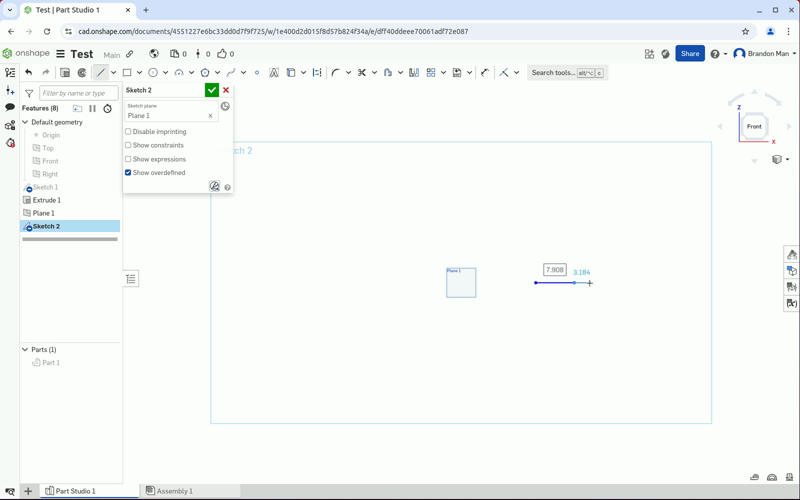
mouse_move(574, 244)
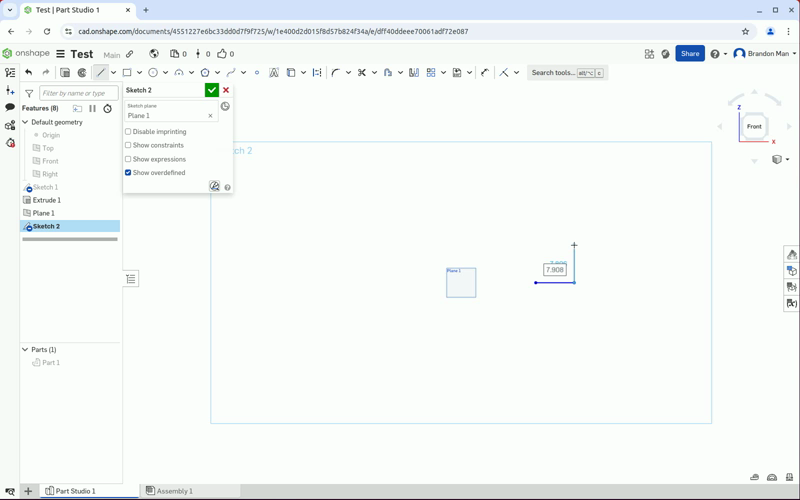
click(574, 244)
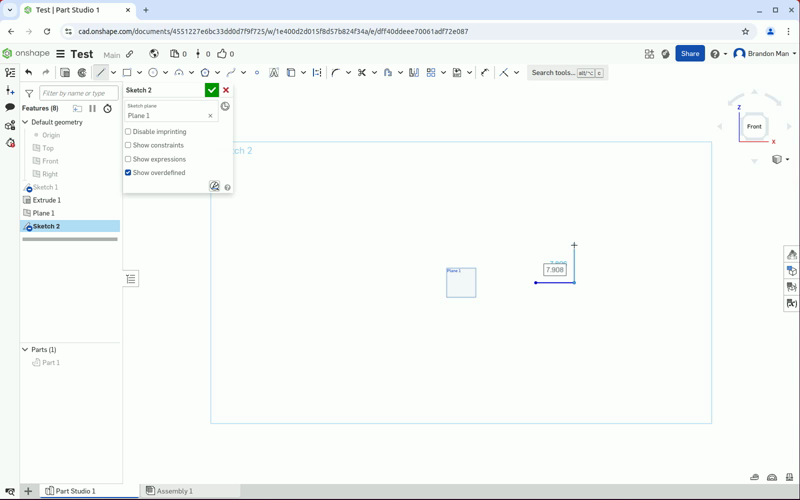
key_up(shift)
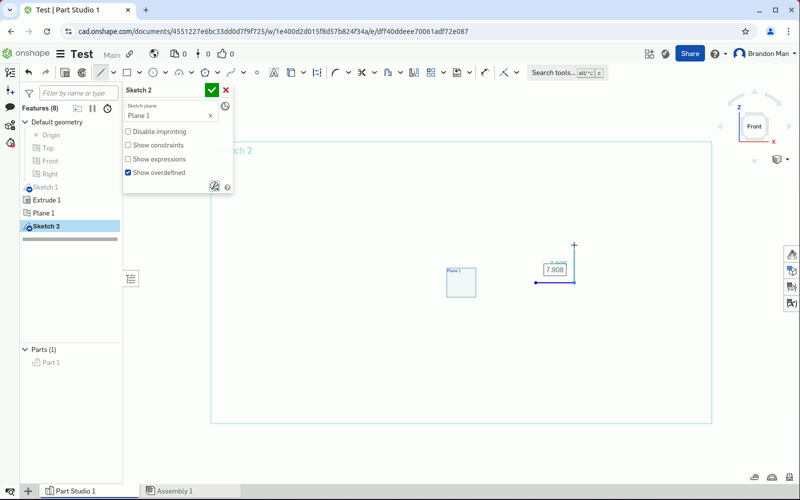
key_down(shift)
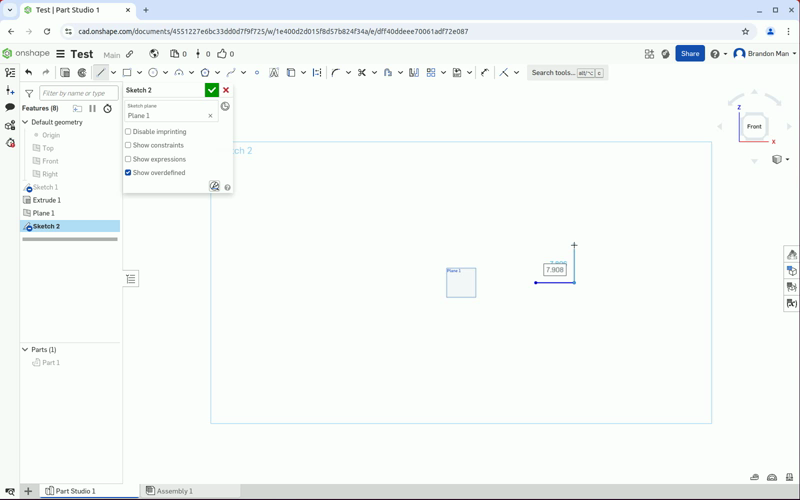
mouse_move(589, 244)
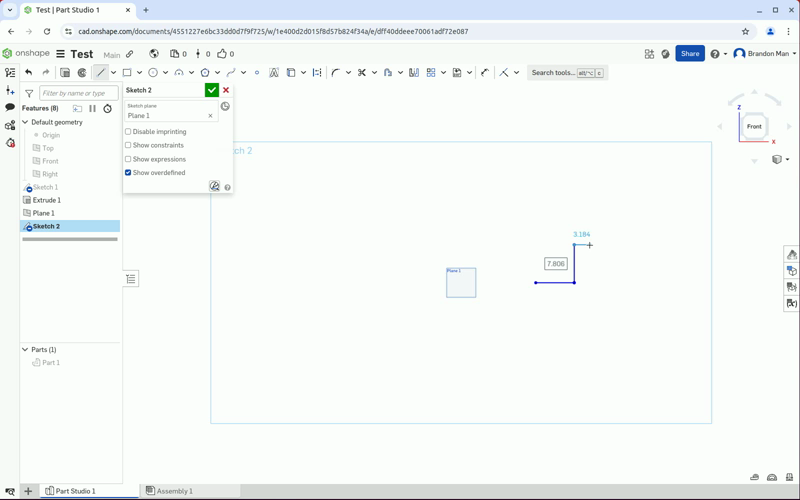
mouse_move(535, 244)
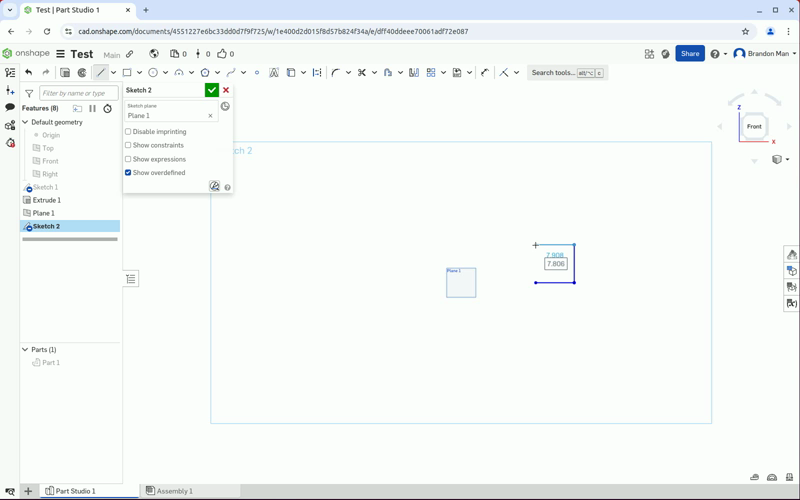
click(535, 244)
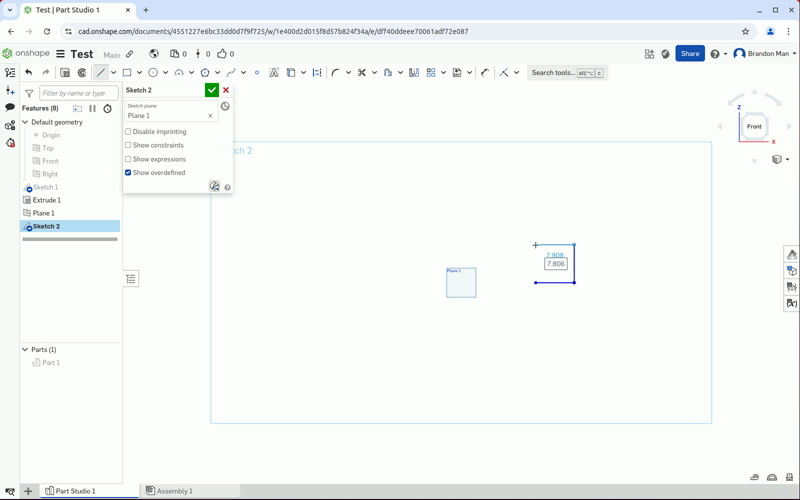
key_up(shift)
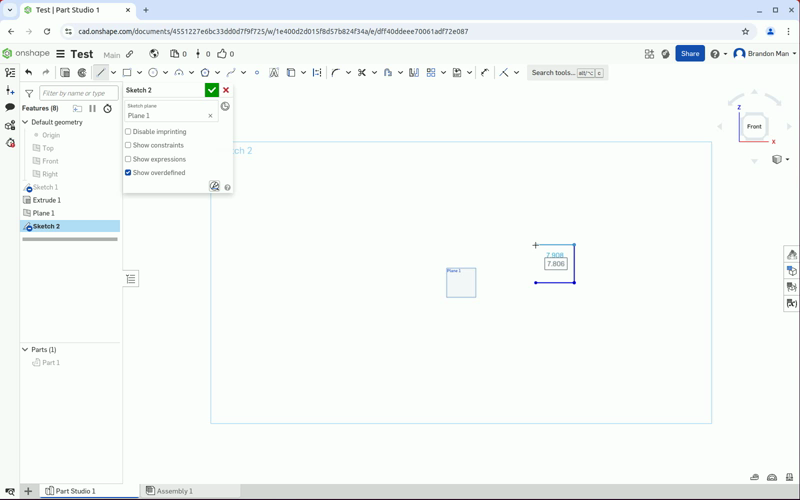
mouse_move(565, 244)
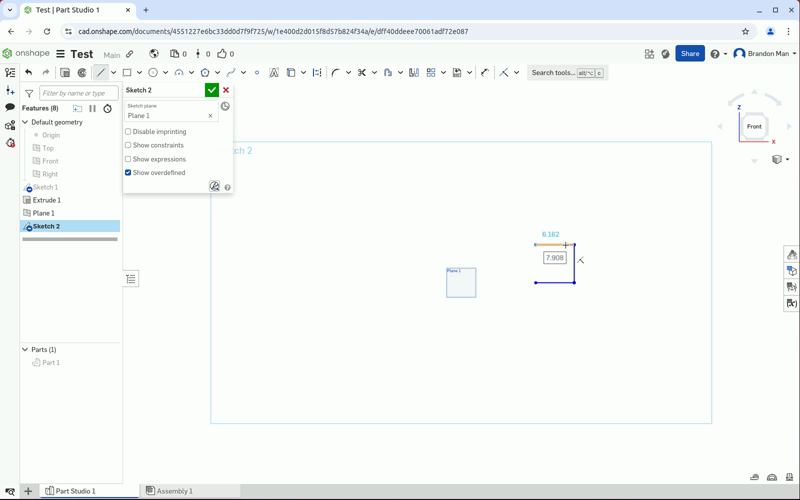
key_down(shift)
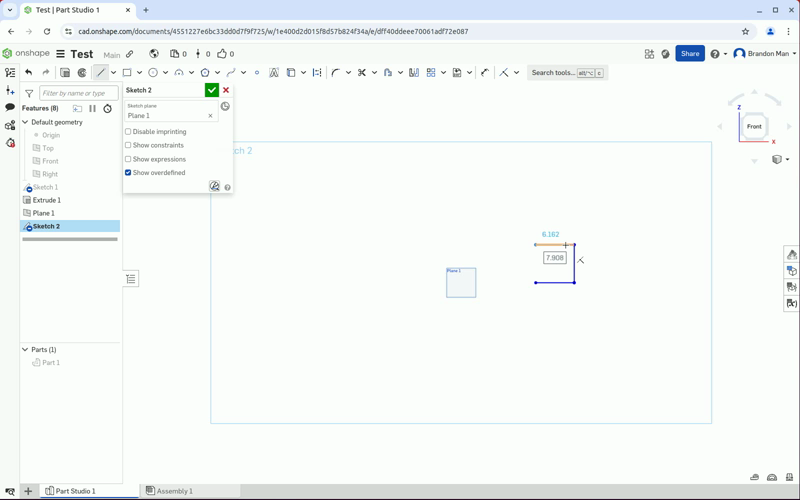
mouse_move(535, 282)
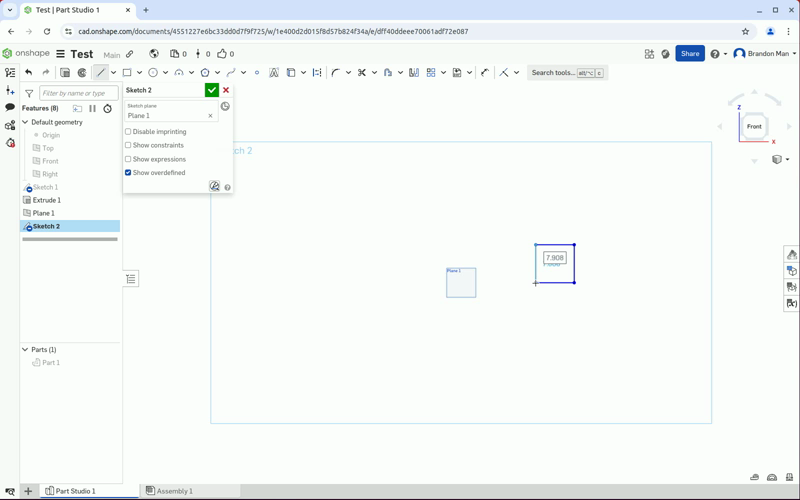
key_up(shift)
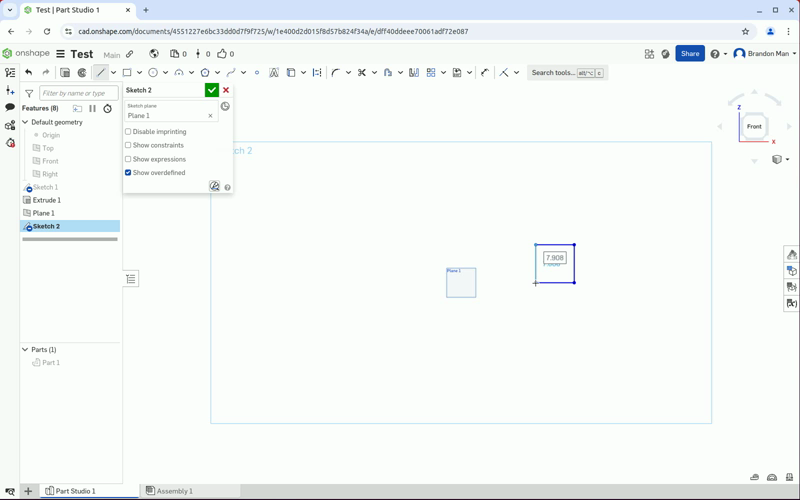
click(535, 282)
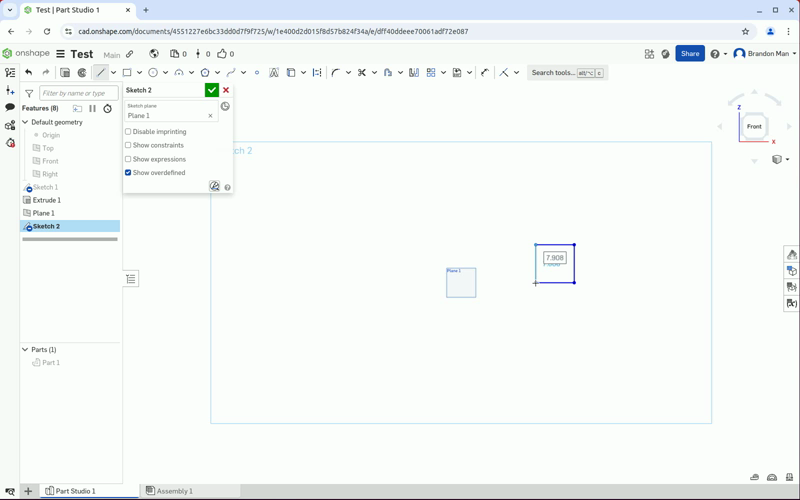
key(esc)
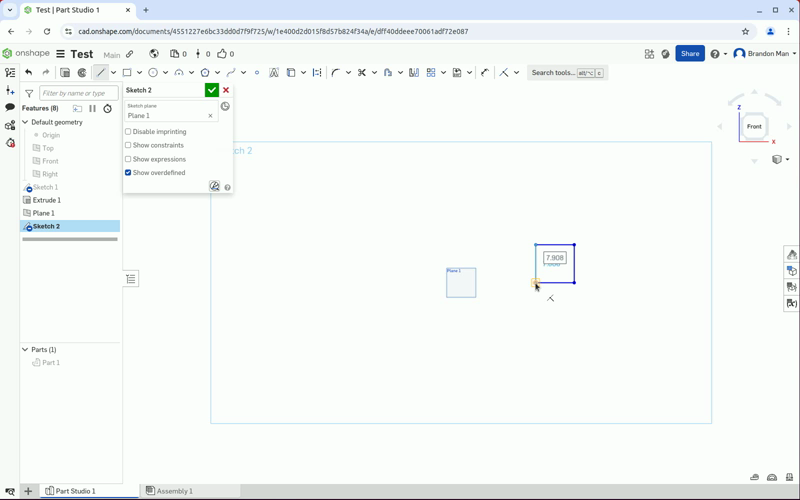
mouse_move(570, 271)
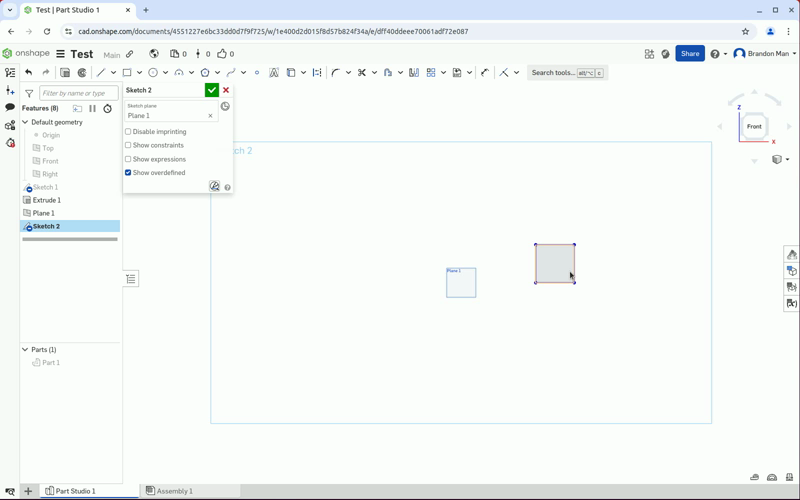
scroll(6)
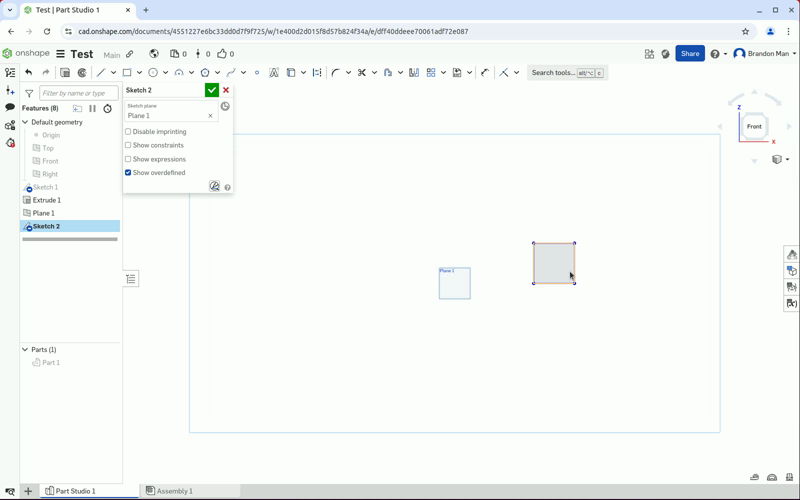
scroll(6)
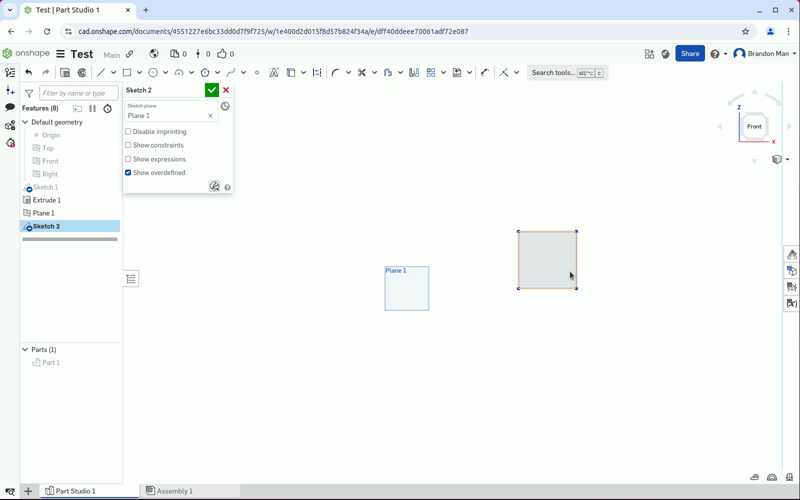
scroll(6)
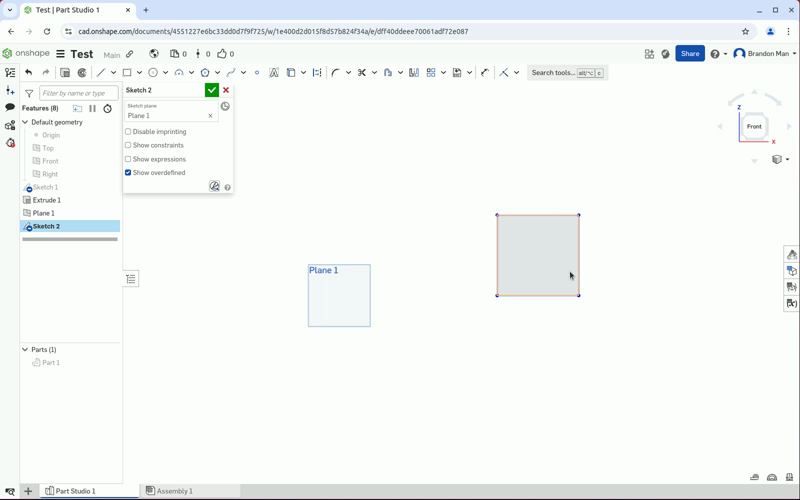
scroll(6)
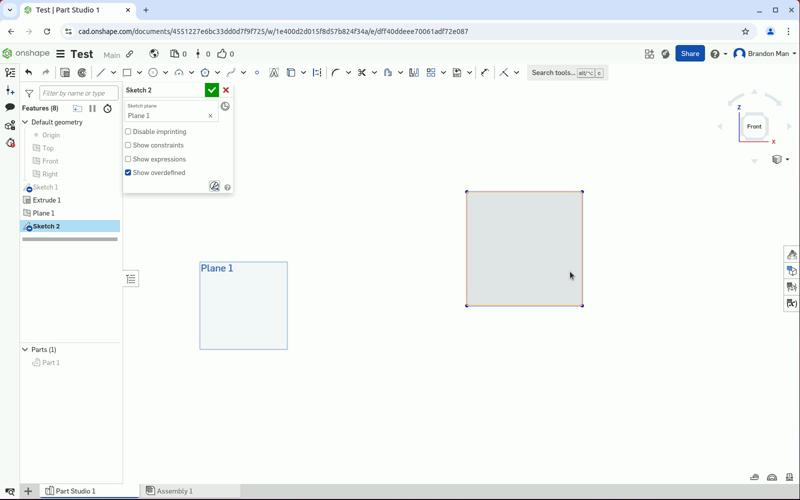
scroll(6)
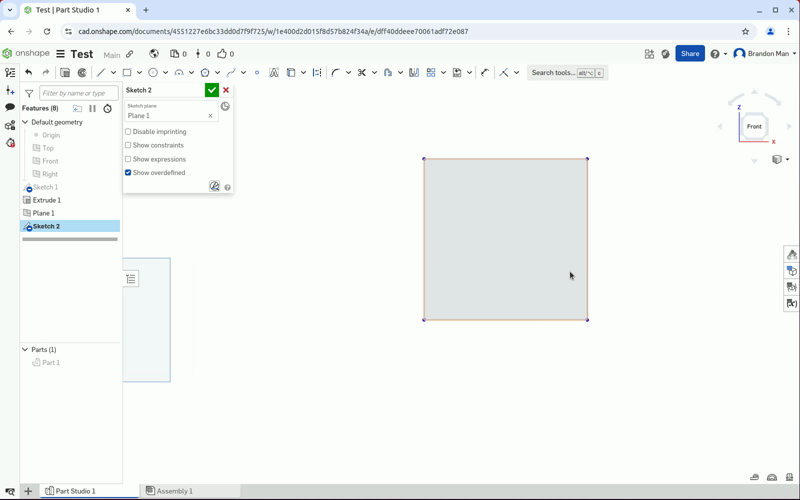
scroll(6)
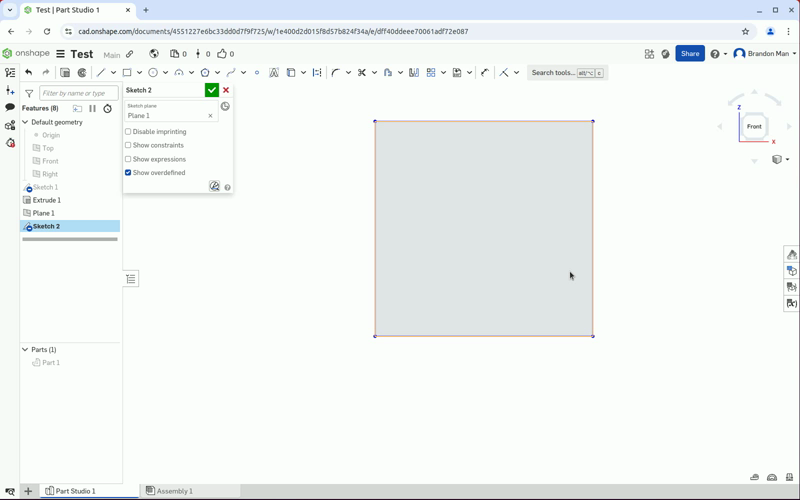
scroll(6)
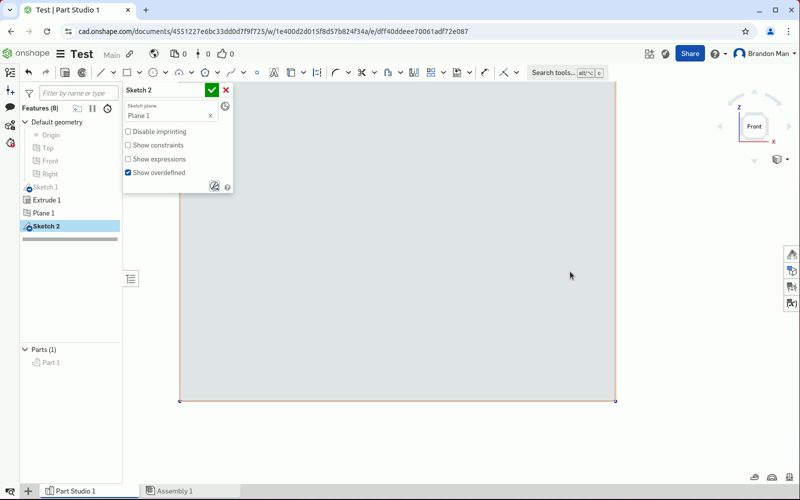
click(570, 271)
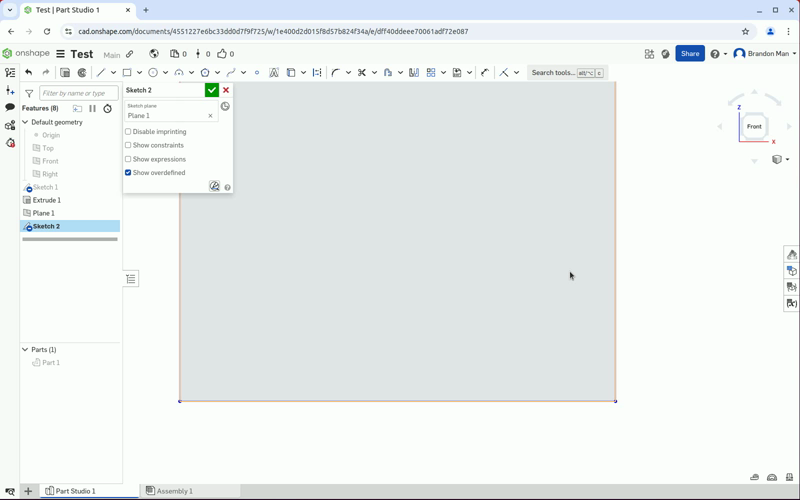
scroll(-6)
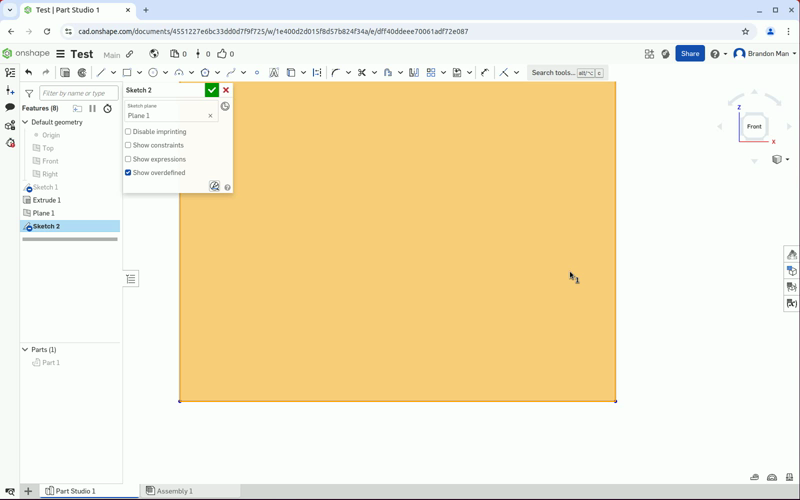
scroll(-6)
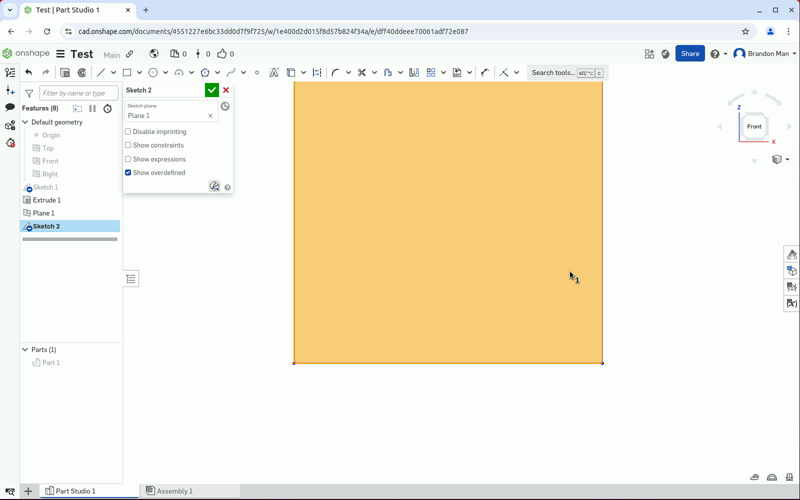
scroll(-6)
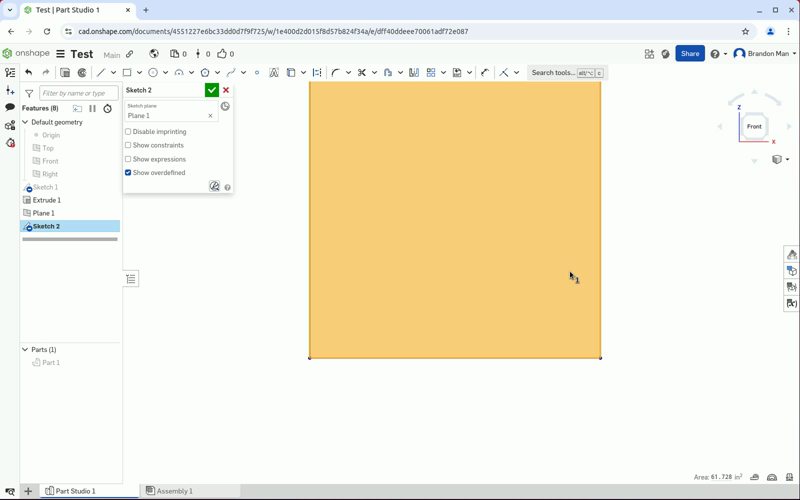
scroll(-6)
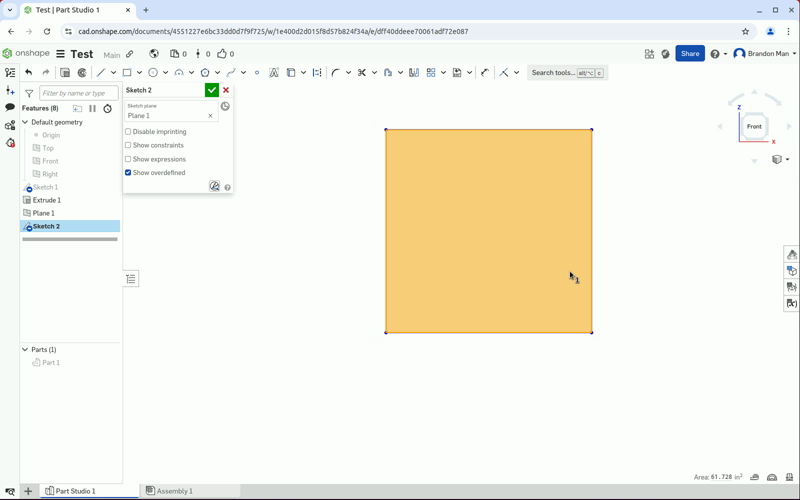
scroll(-6)
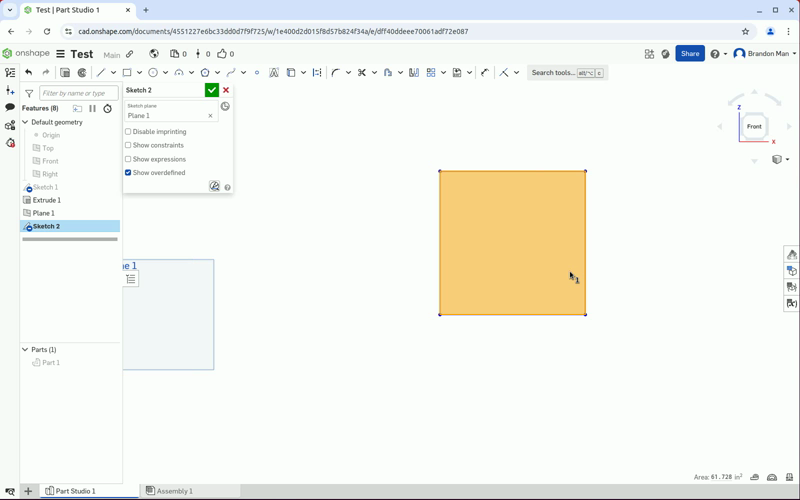
scroll(-6)
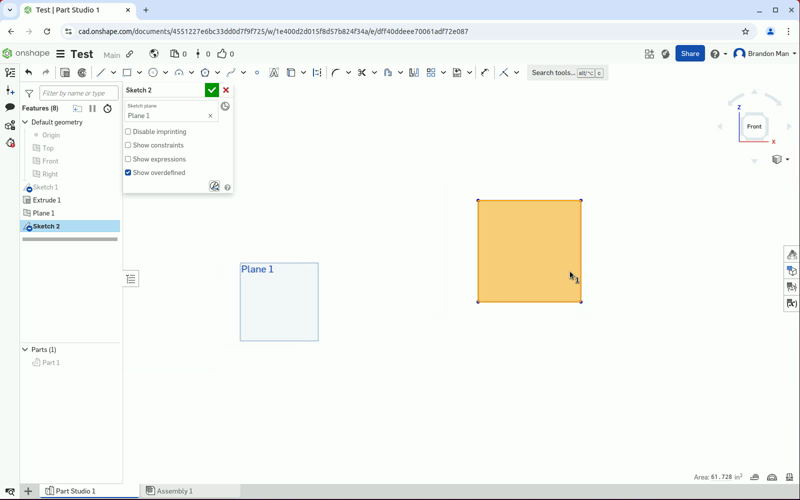
scroll(-6)
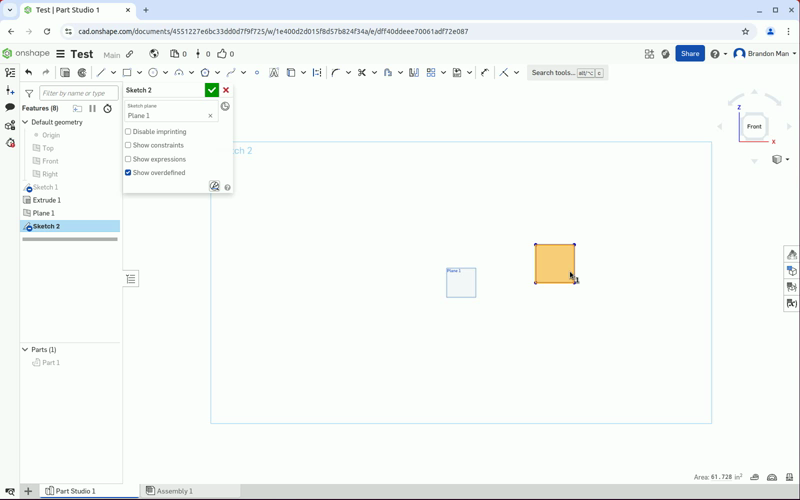
mouse_move(73, 352)
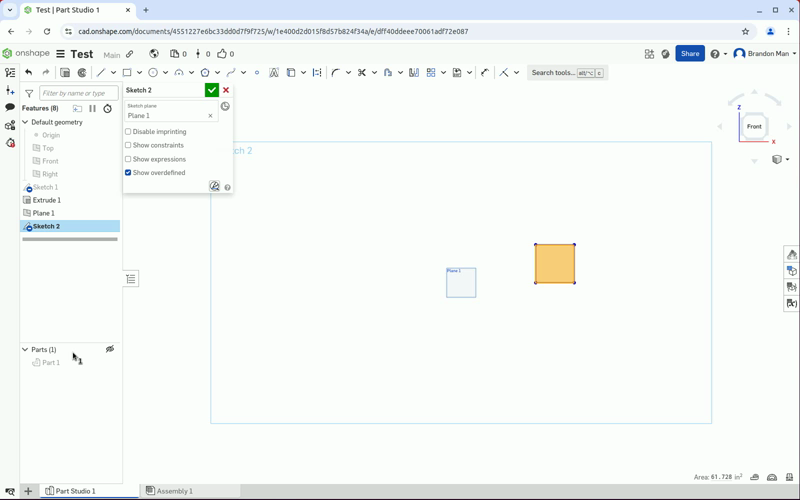
key(shift+y)
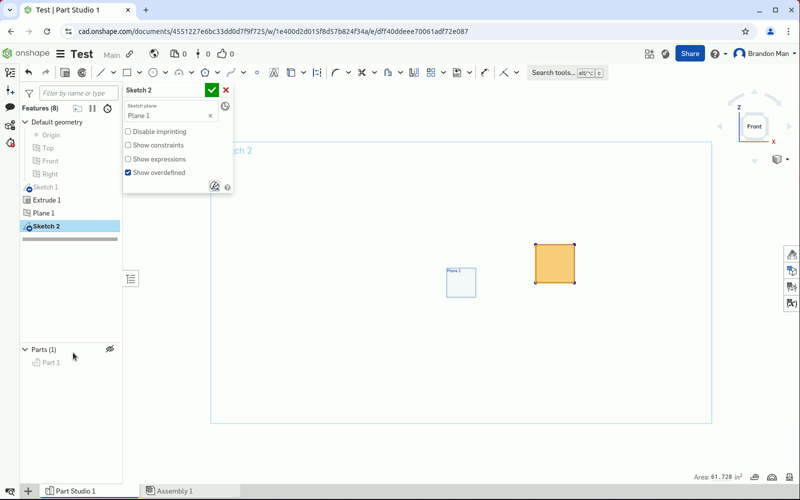
key(shift+e)
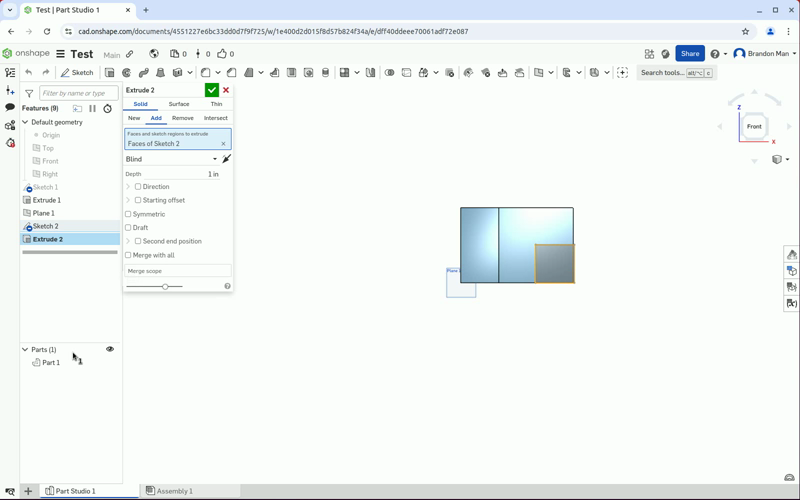
mouse_move(143, 106)
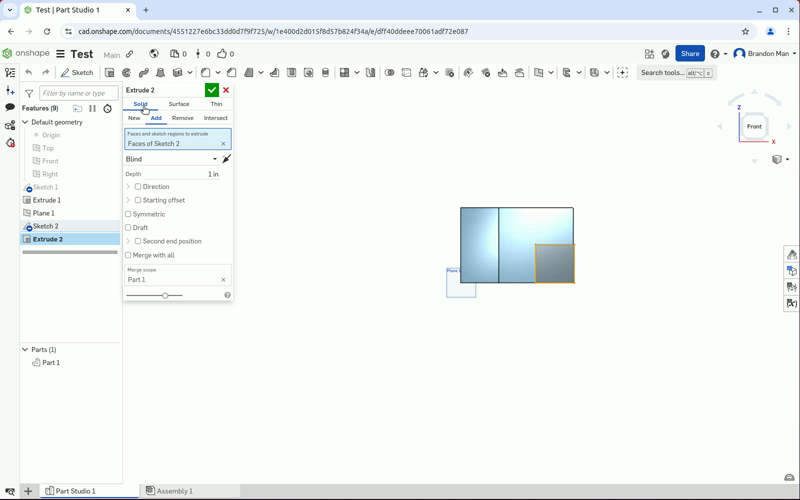
click(143, 106)
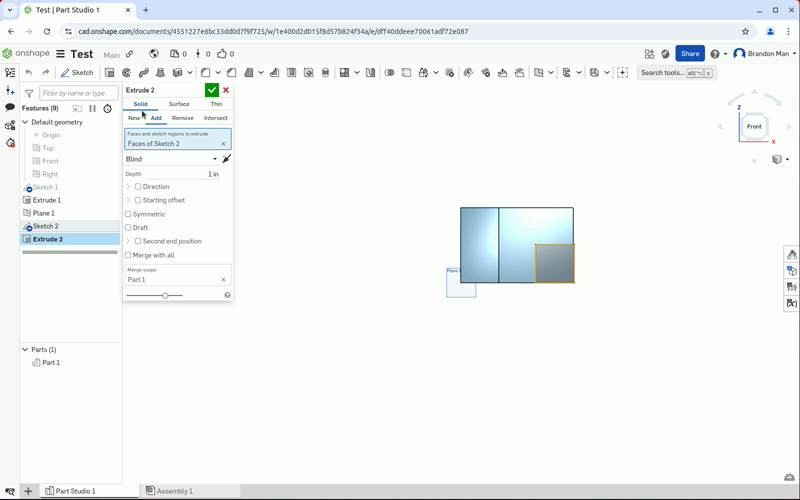
mouse_move(137, 120)
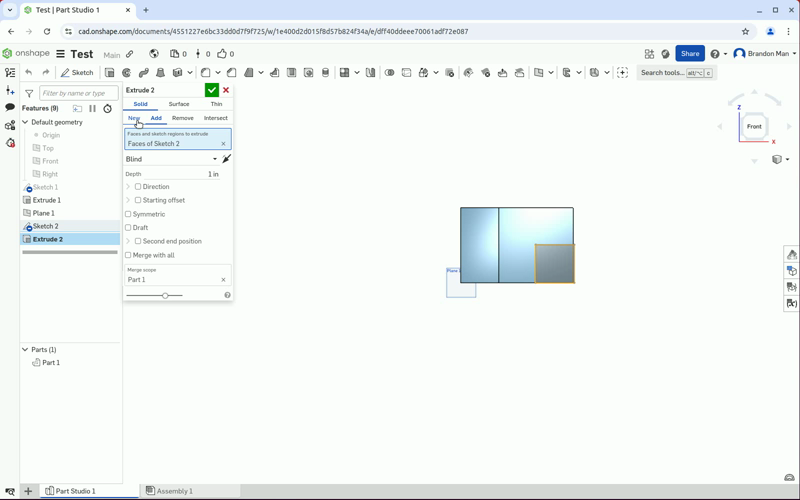
click(137, 120)
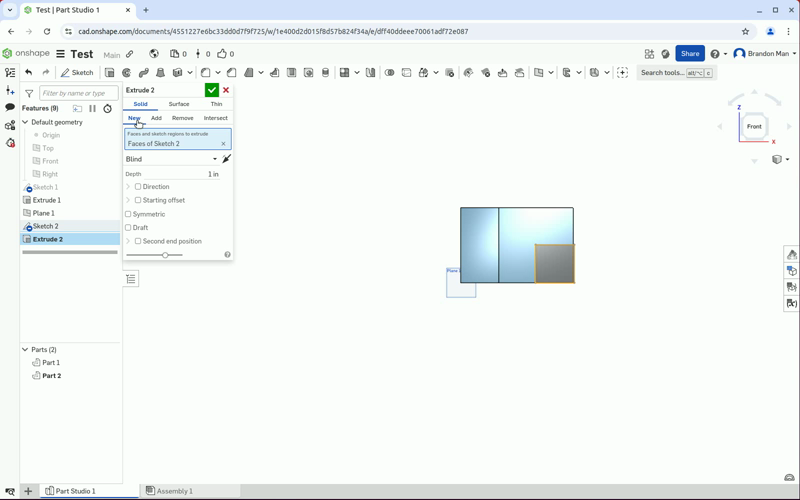
key(tab, 4)
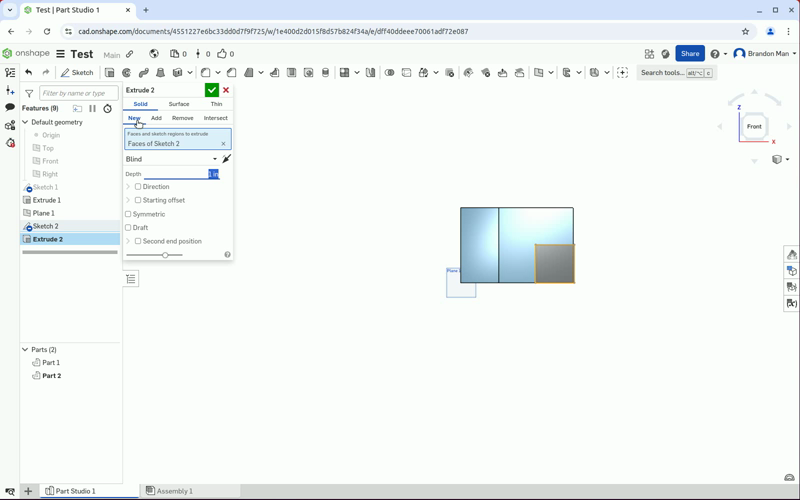
text(3.851)
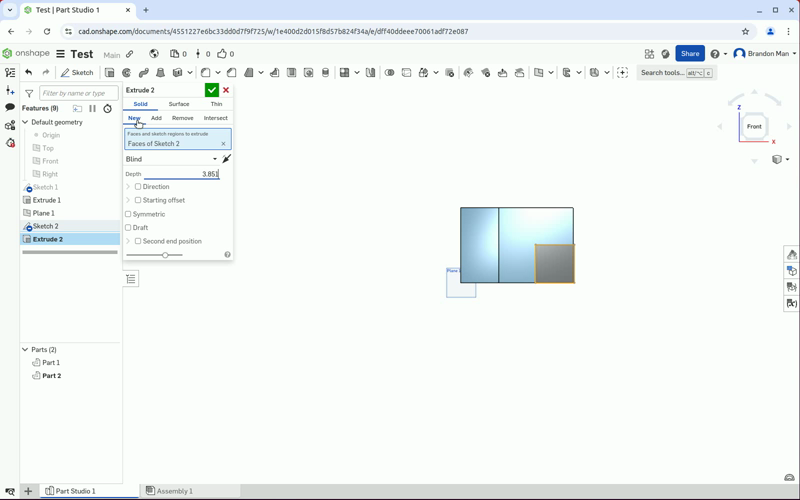
key(enter)
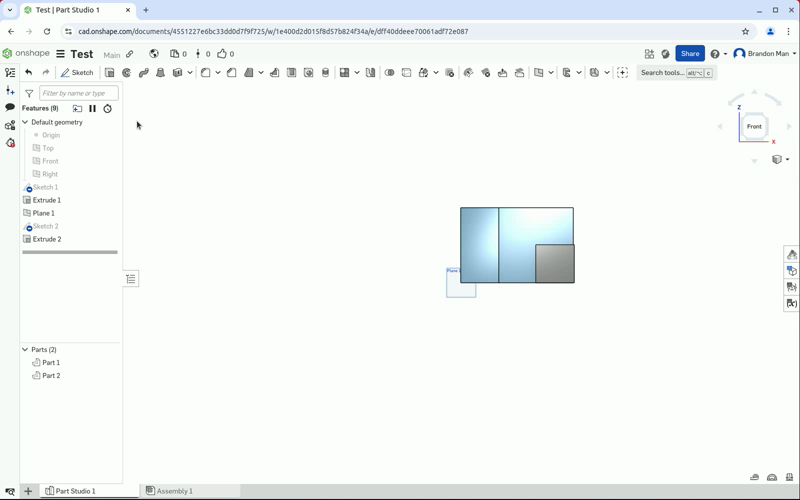
key(shift+h)
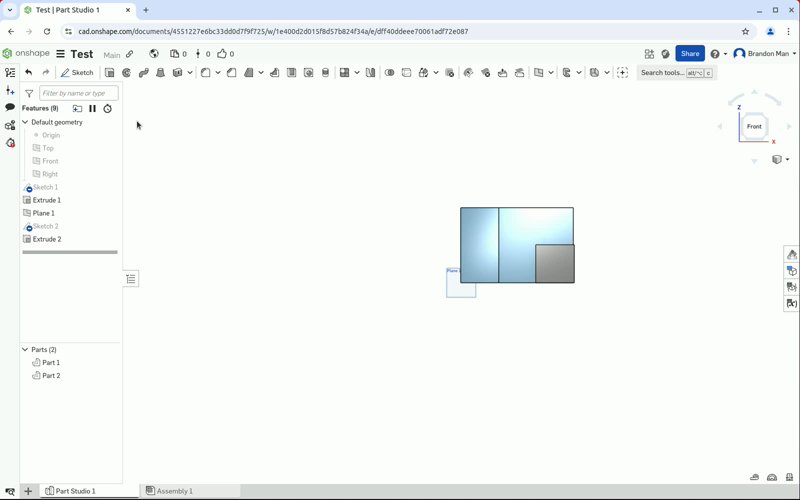
key(shift+h)
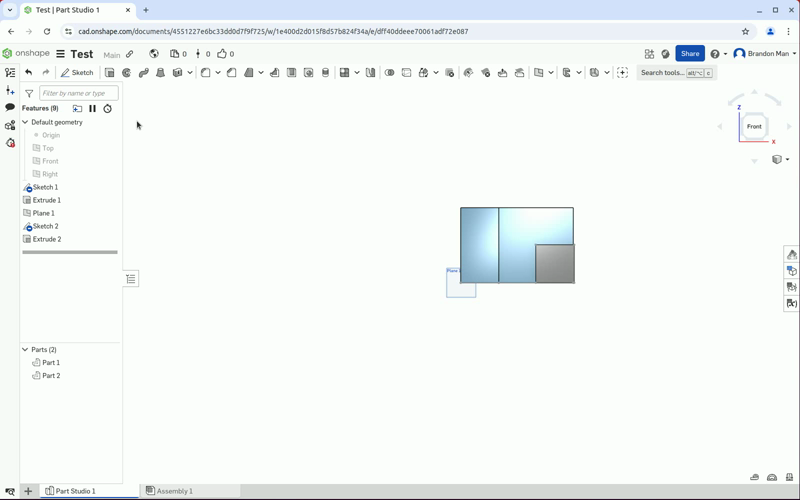
key(shift+7)
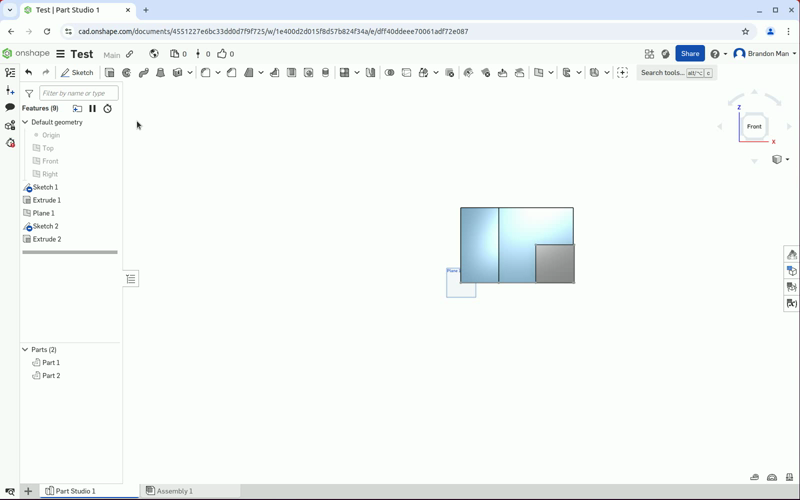
key(left, 2)
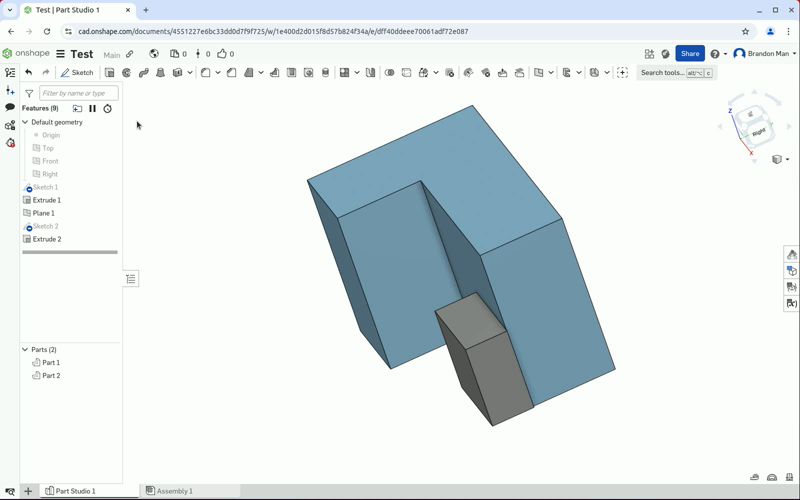
key(down, 2)
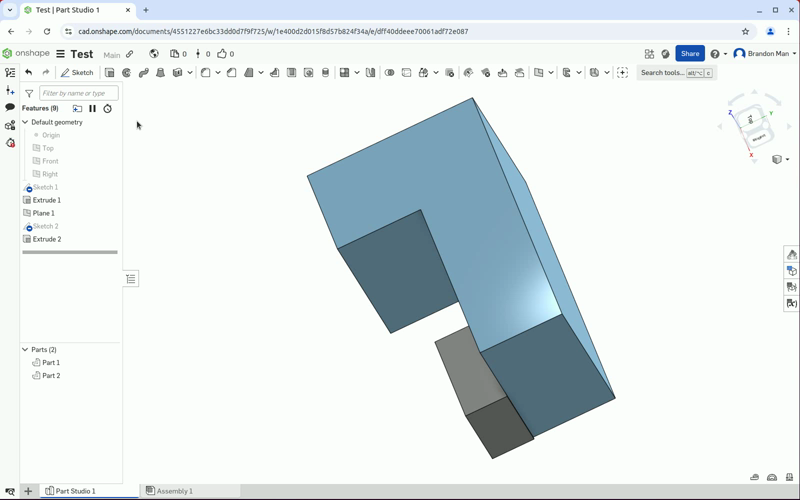
key(up, 2)
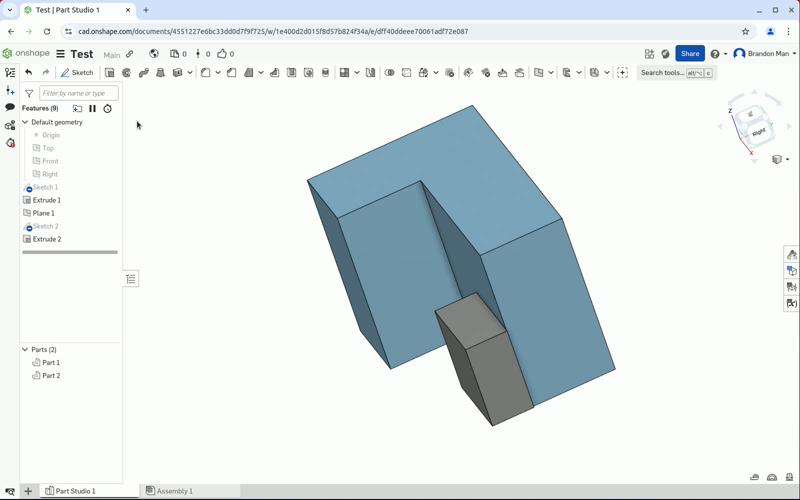
key(right, 2)
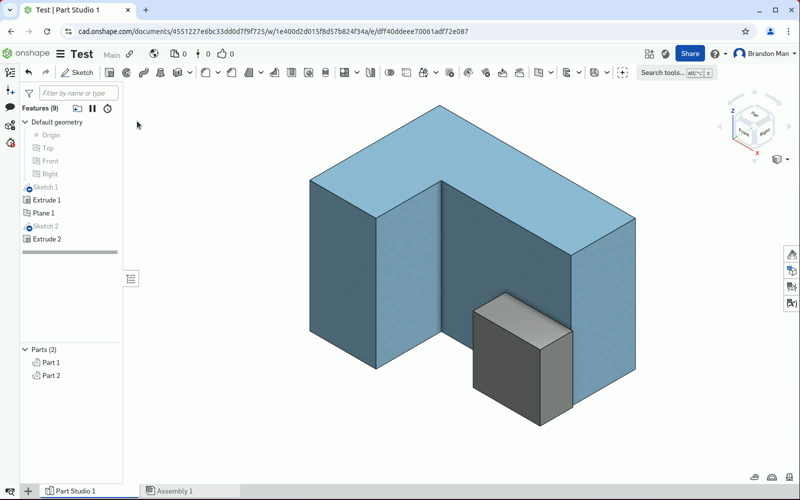
mouse_move(73, 189)
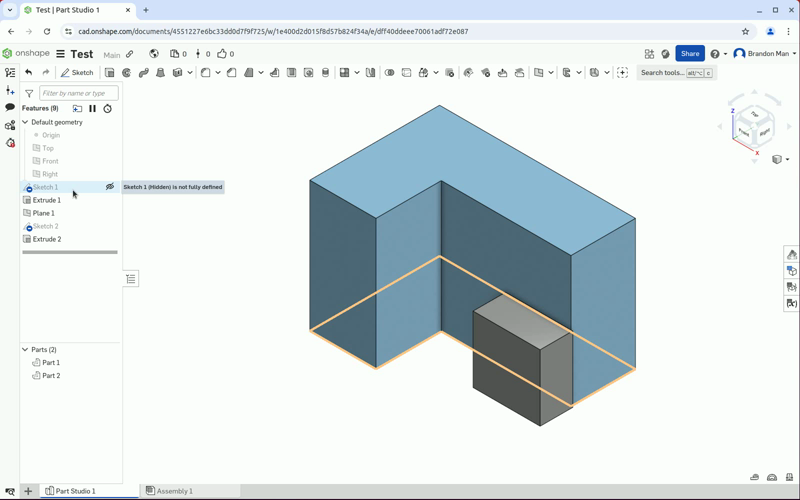
click(73, 189)